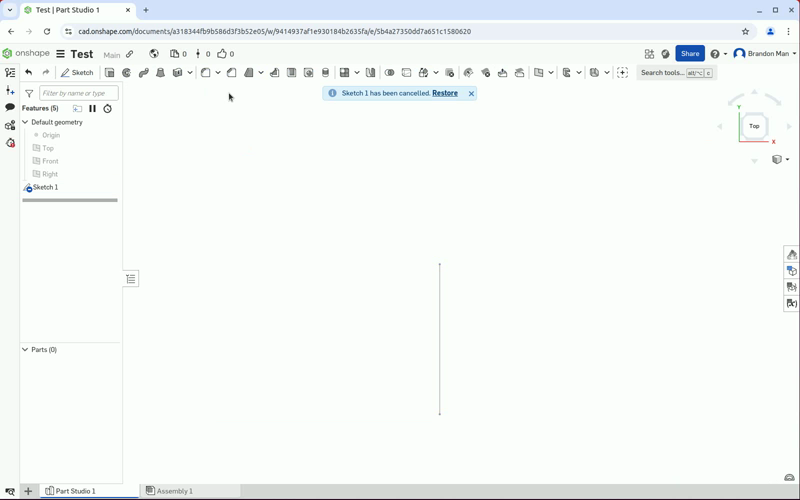
key(shift+h)
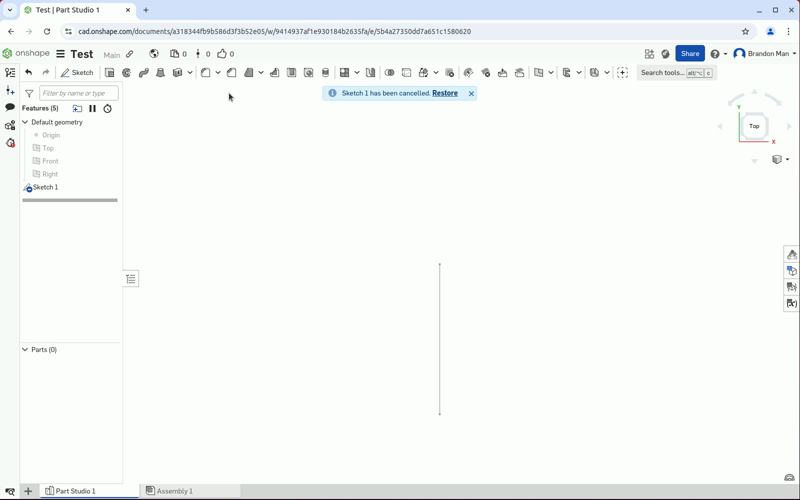
key(shift+s)
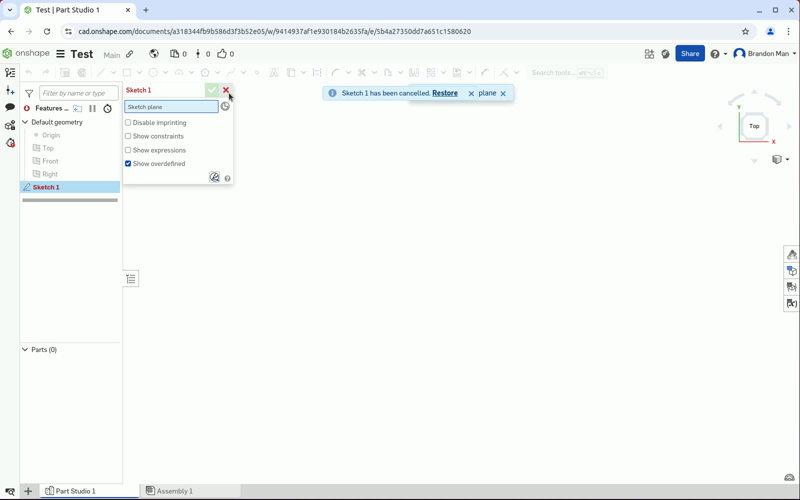
mouse_move(73, 150)
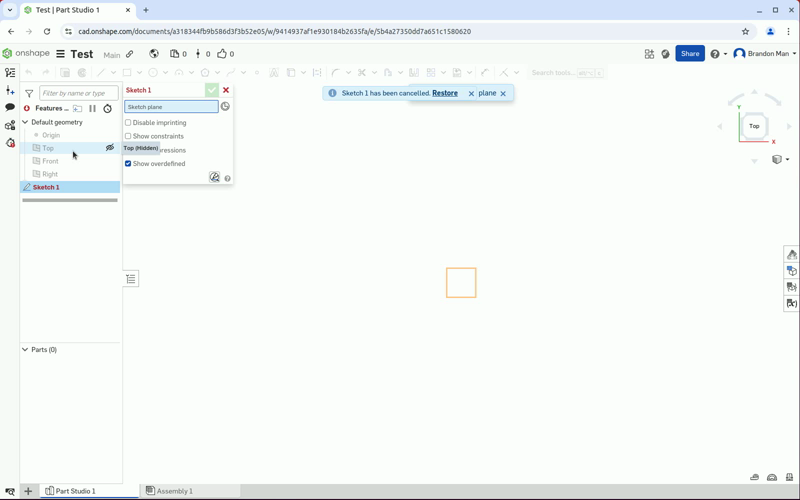
click(73, 150)
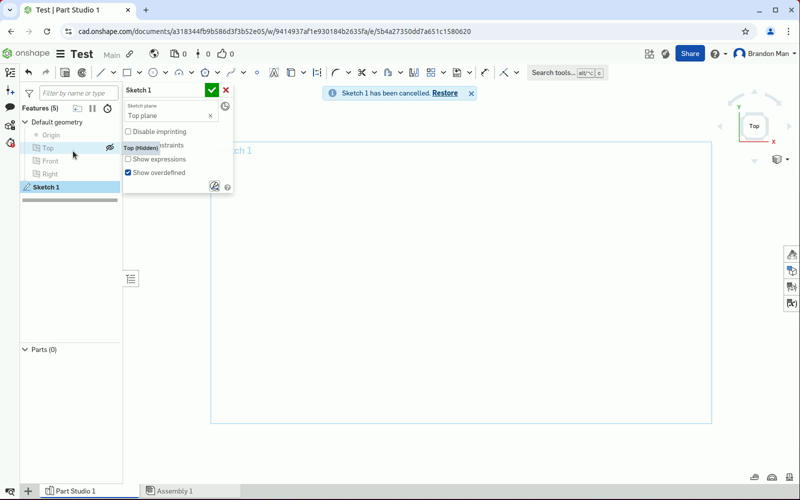
mouse_move(73, 352)
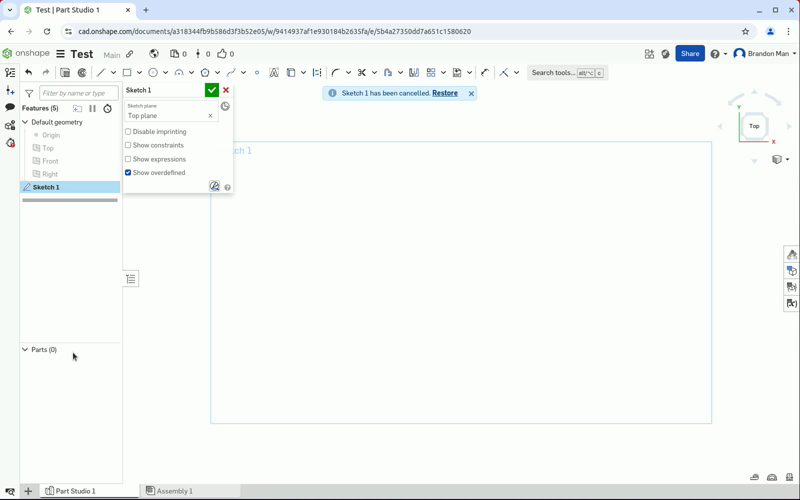
key(y)
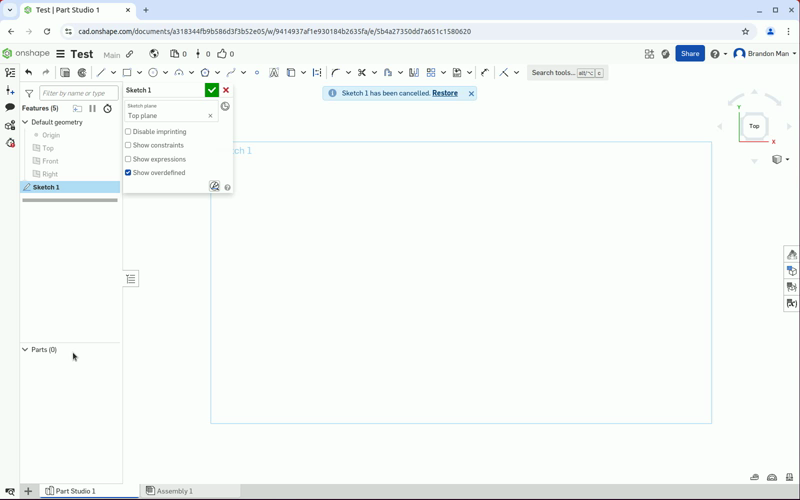
key(l)
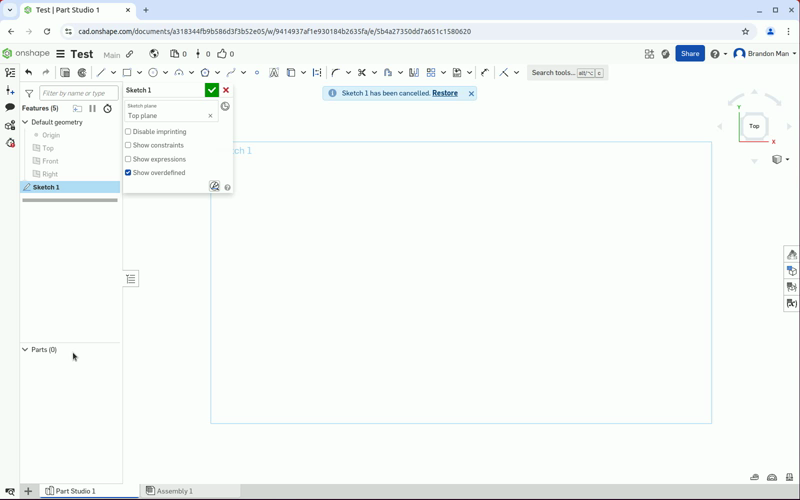
key_down(shift)
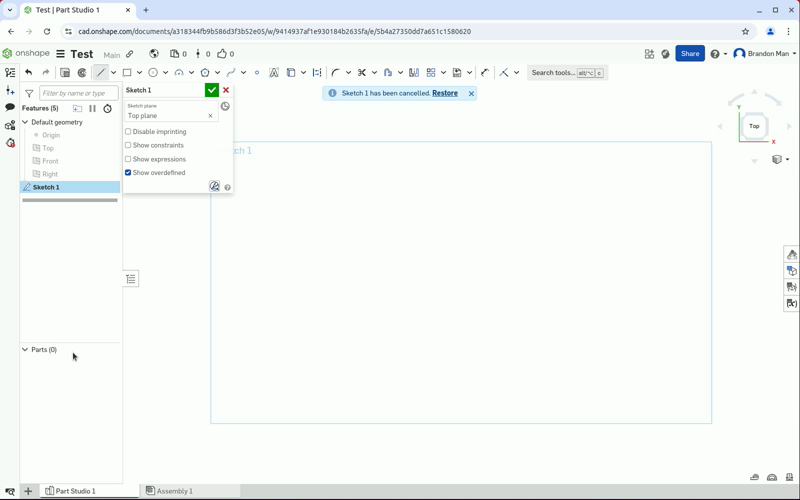
mouse_move(363, 275)
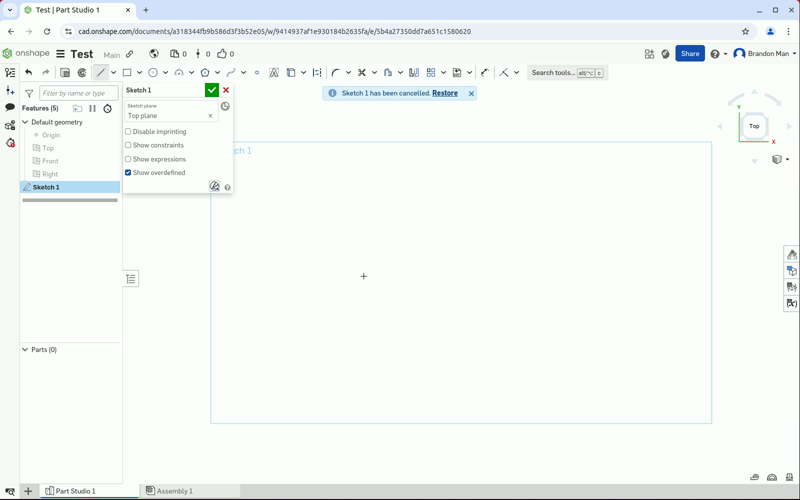
click(363, 275)
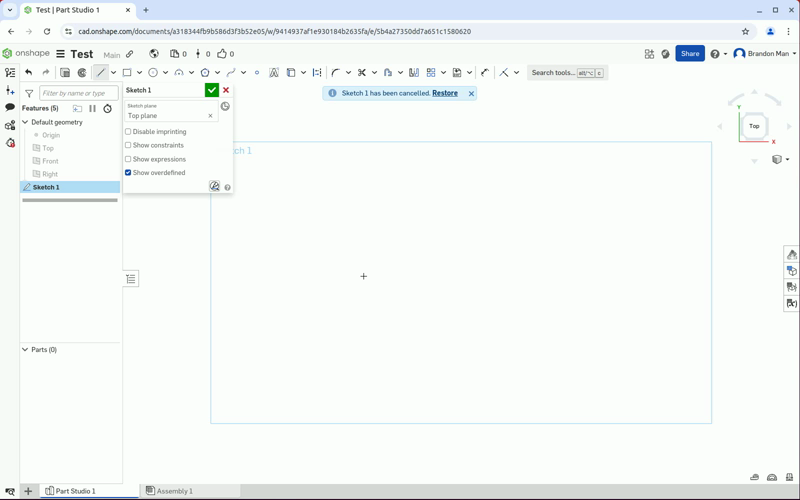
key_up(shift)
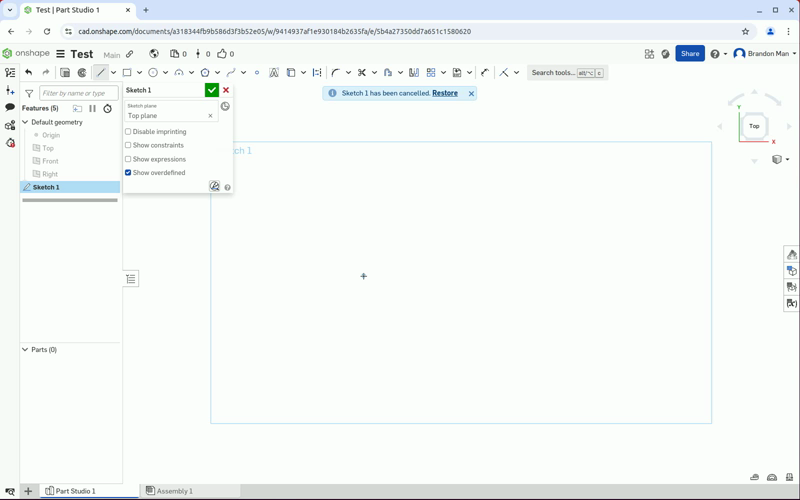
key_down(shift)
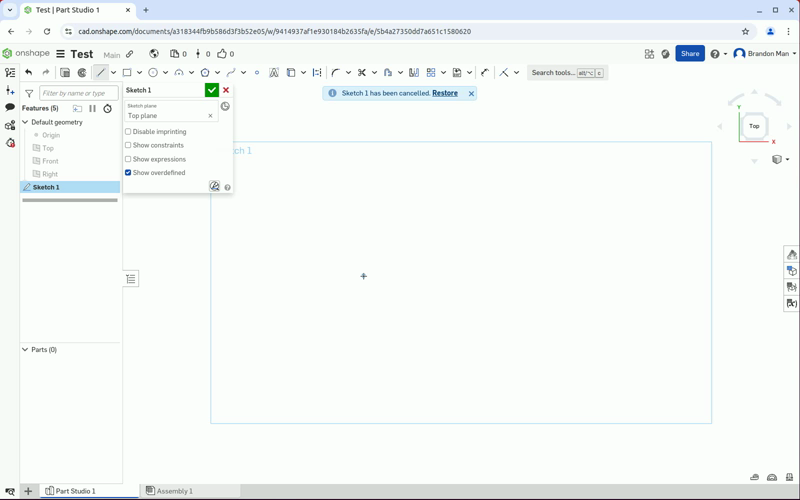
mouse_move(460, 275)
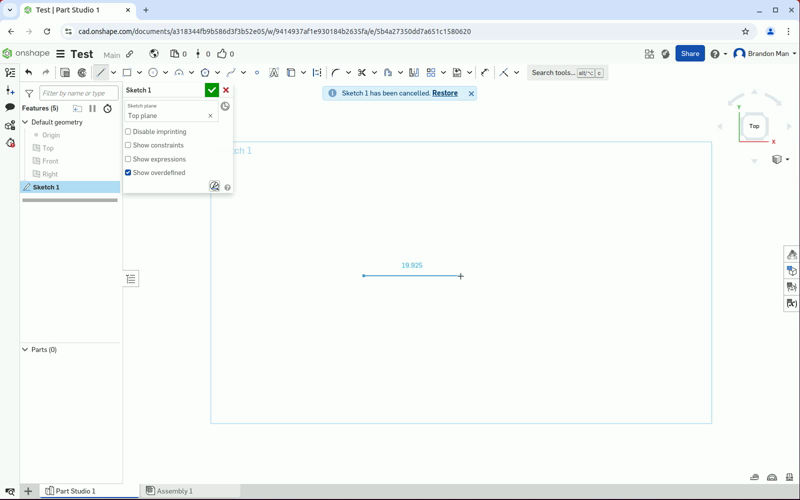
click(460, 275)
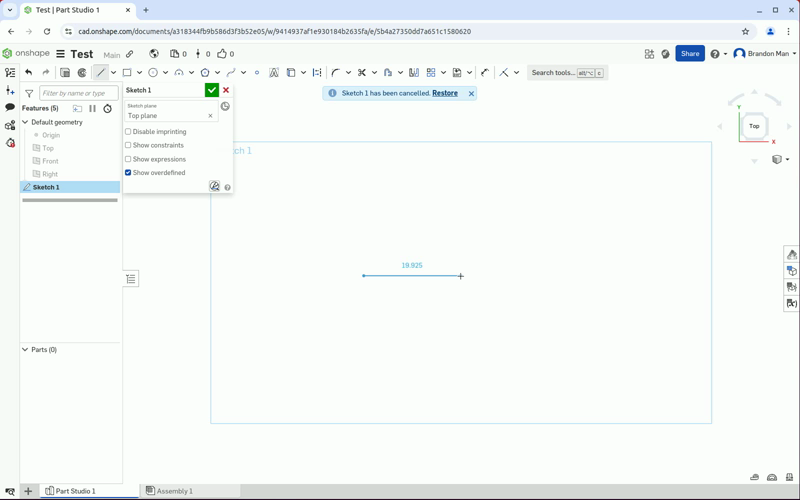
key_up(shift)
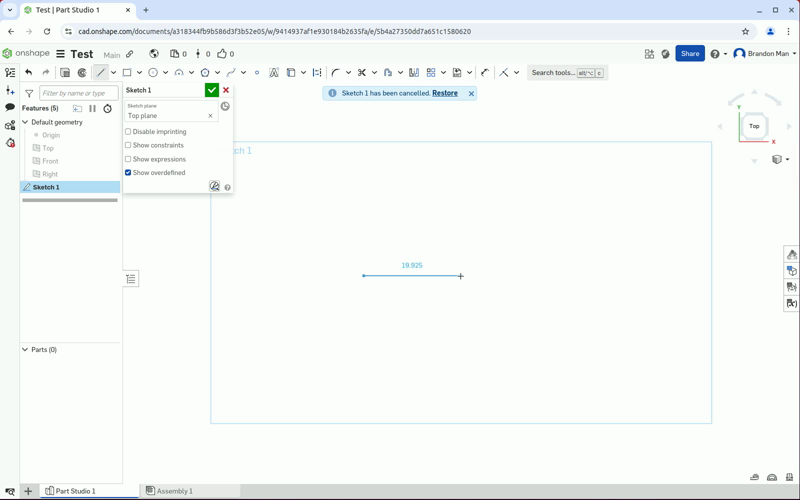
key(esc)
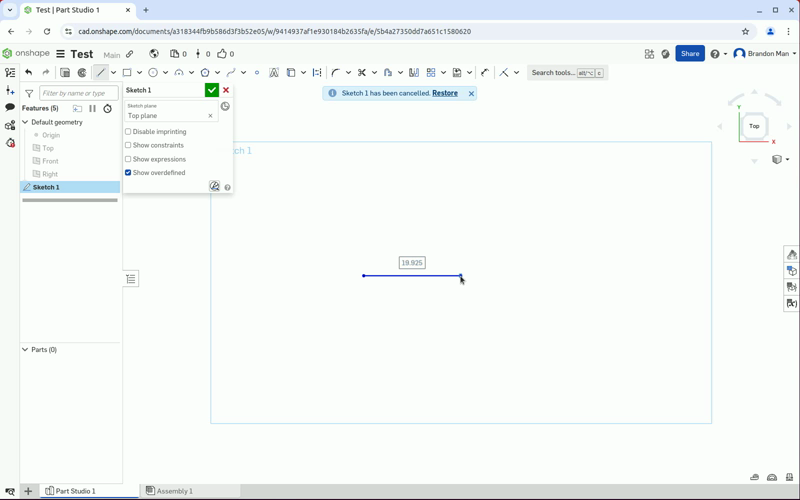
key(a)
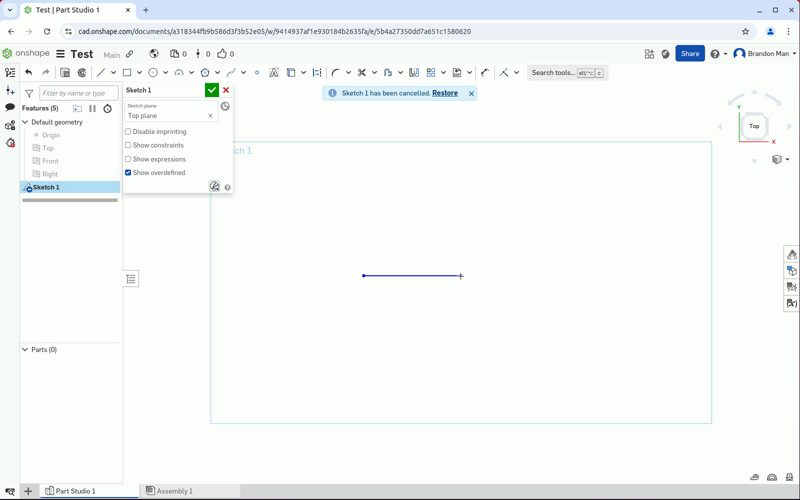
mouse_move(460, 275)
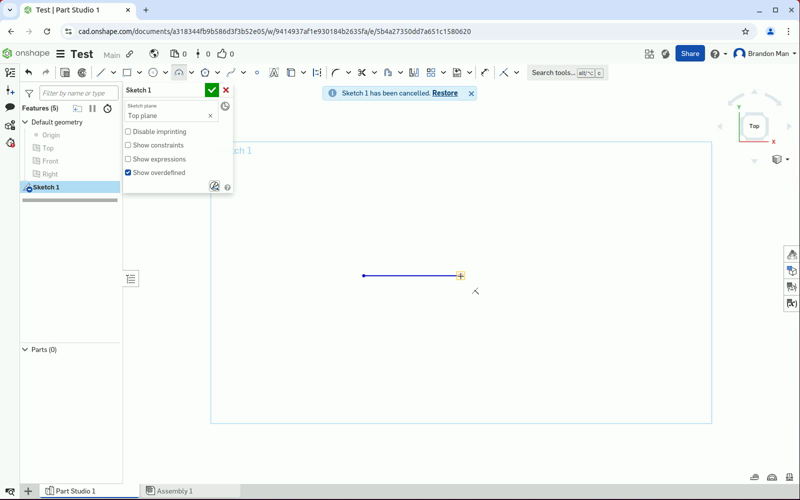
click(460, 275)
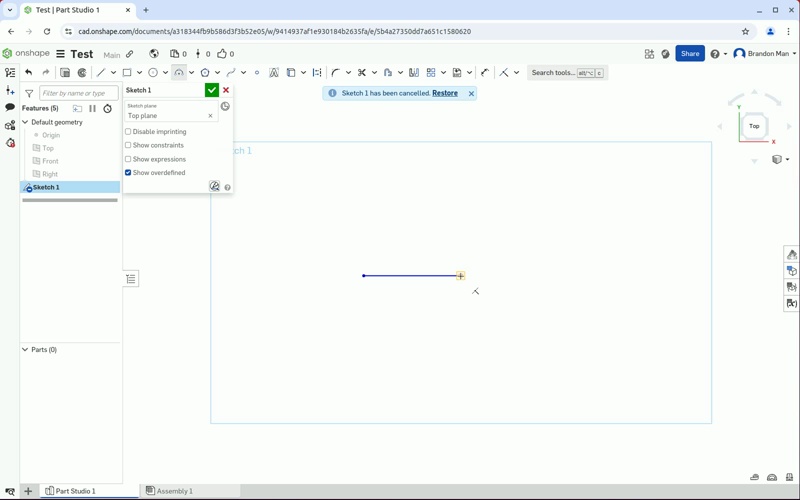
key_down(shift)
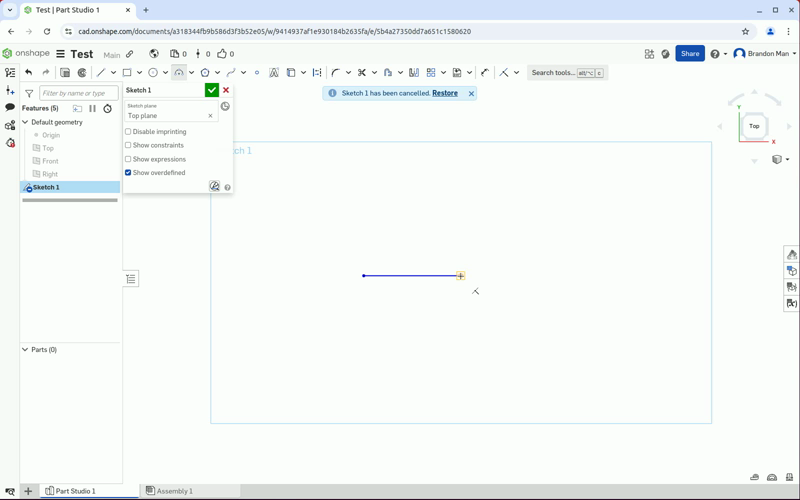
mouse_move(453, 280)
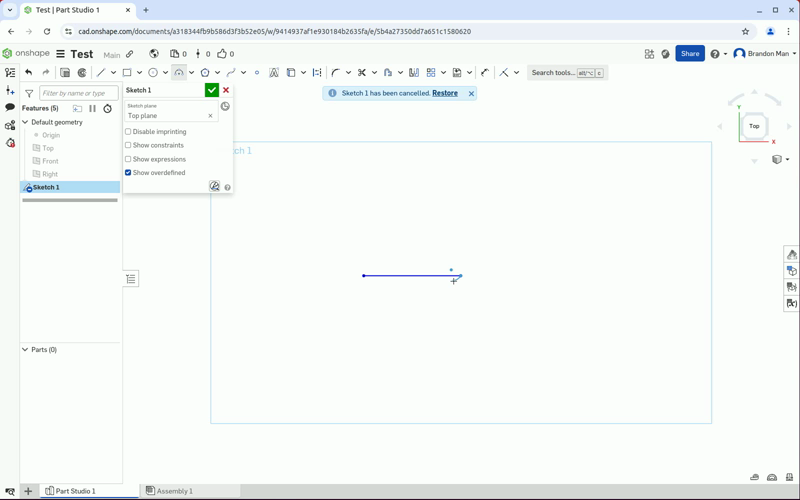
click(453, 280)
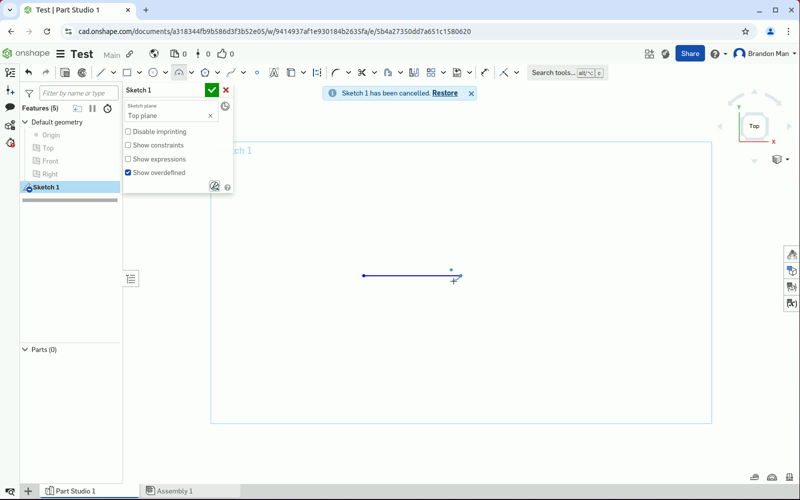
mouse_move(464, 289)
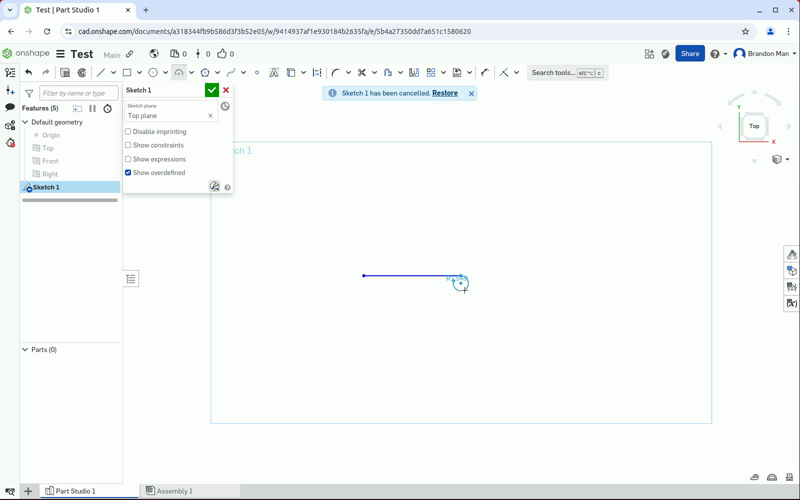
click(464, 289)
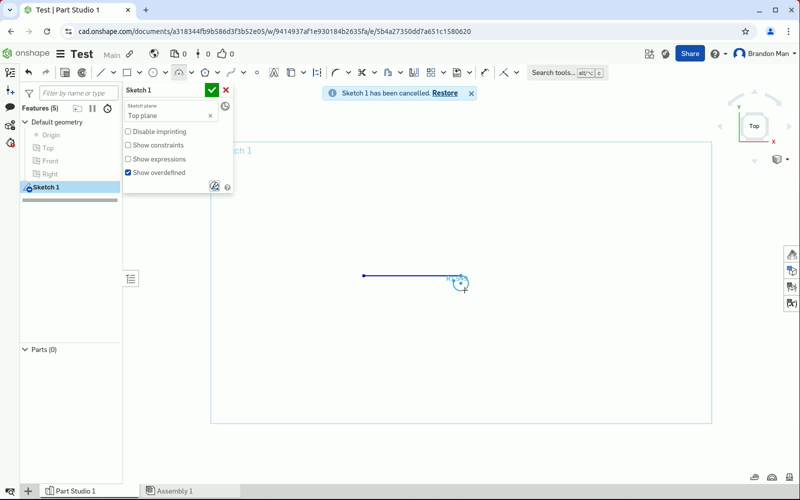
key_up(shift)
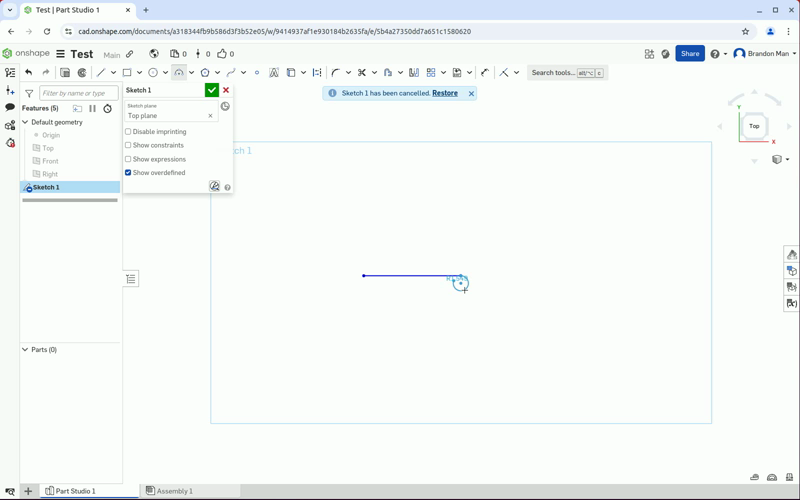
key(esc)
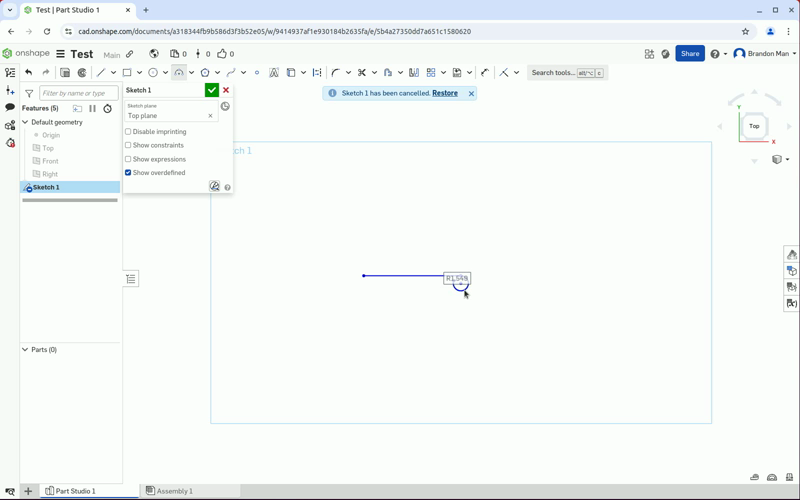
key(l)
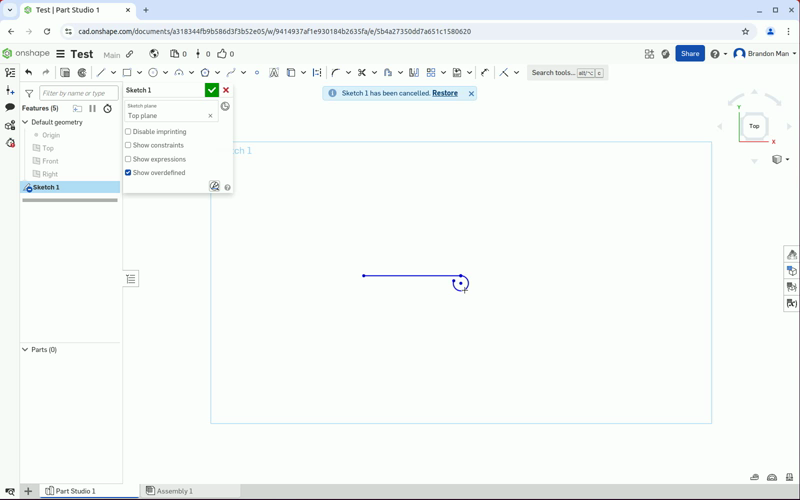
mouse_move(453, 280)
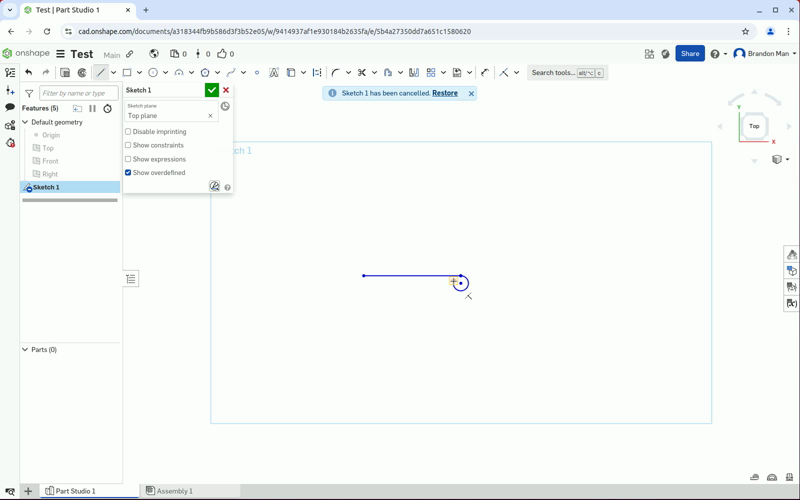
click(453, 280)
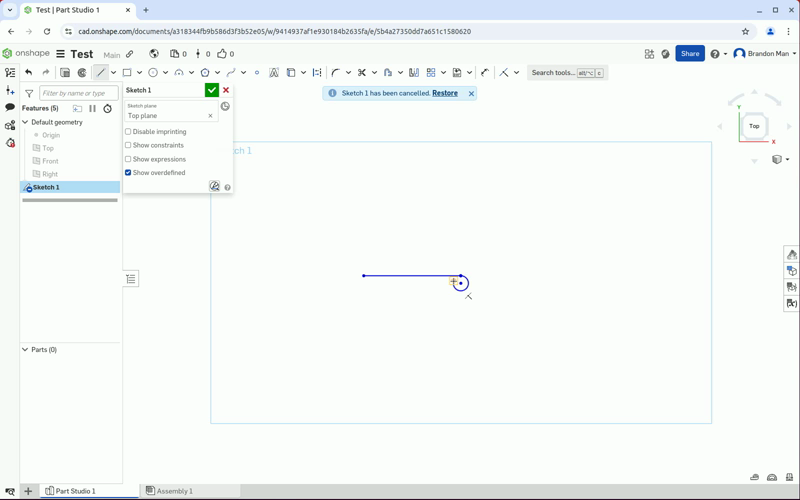
key_down(shift)
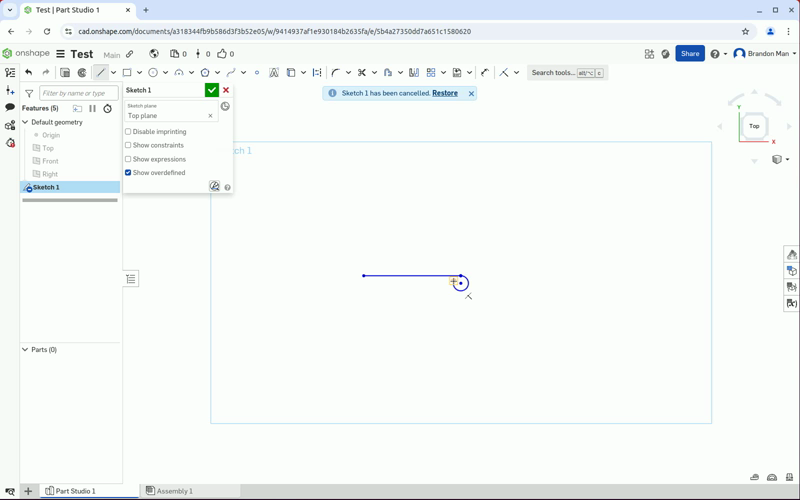
mouse_move(483, 280)
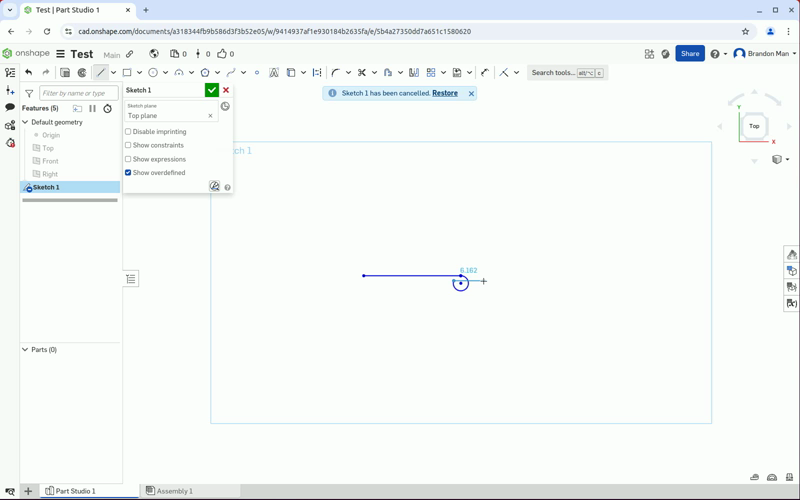
mouse_move(447, 278)
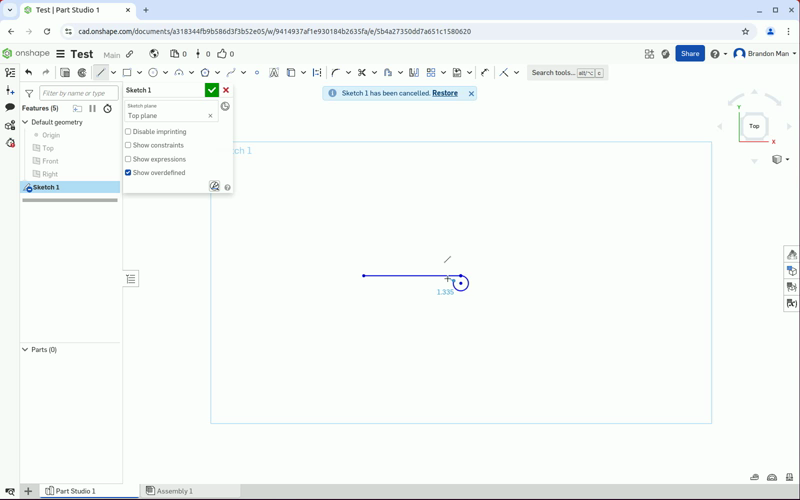
scroll(6)
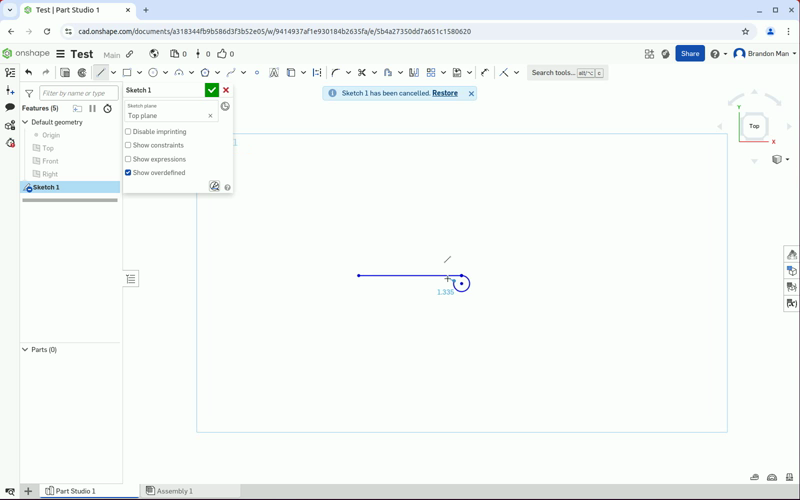
scroll(6)
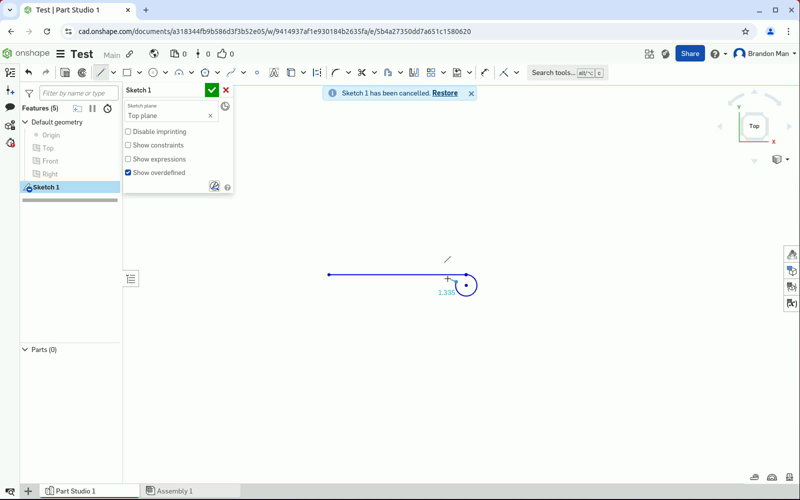
scroll(6)
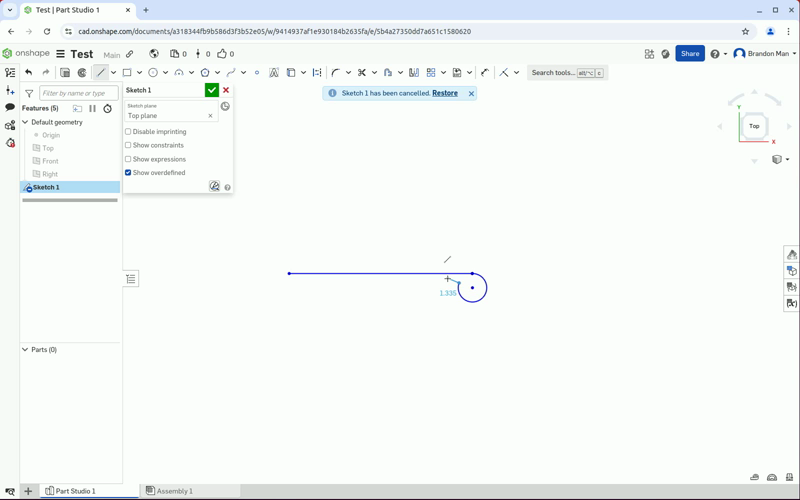
scroll(6)
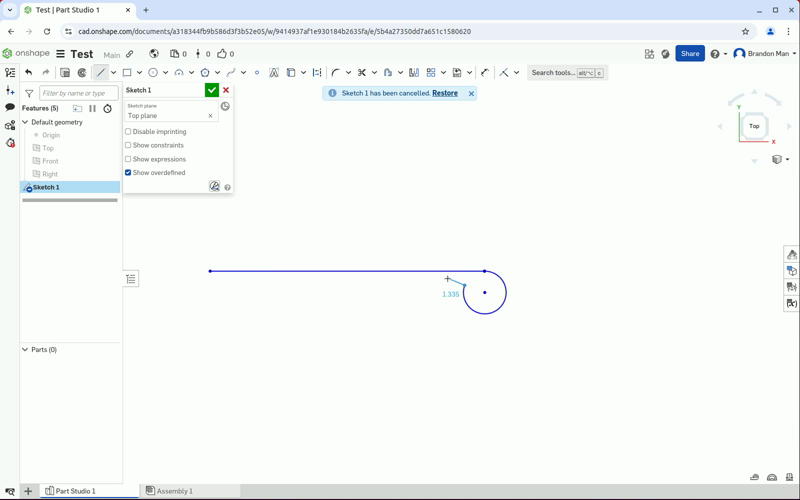
scroll(6)
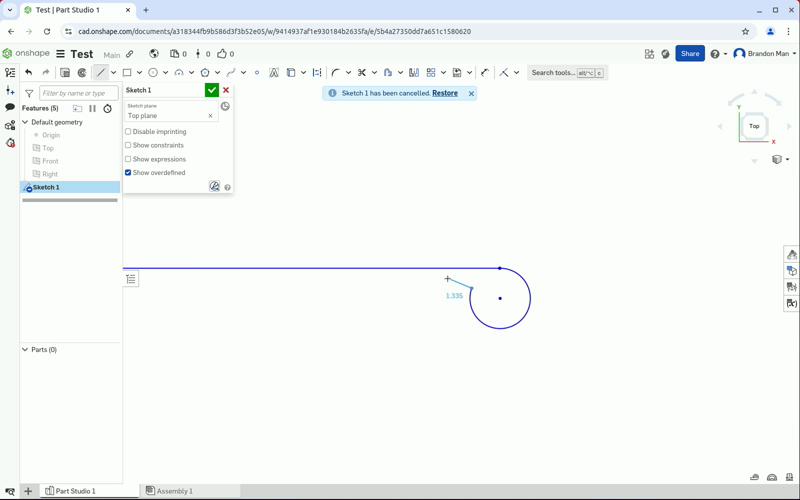
scroll(6)
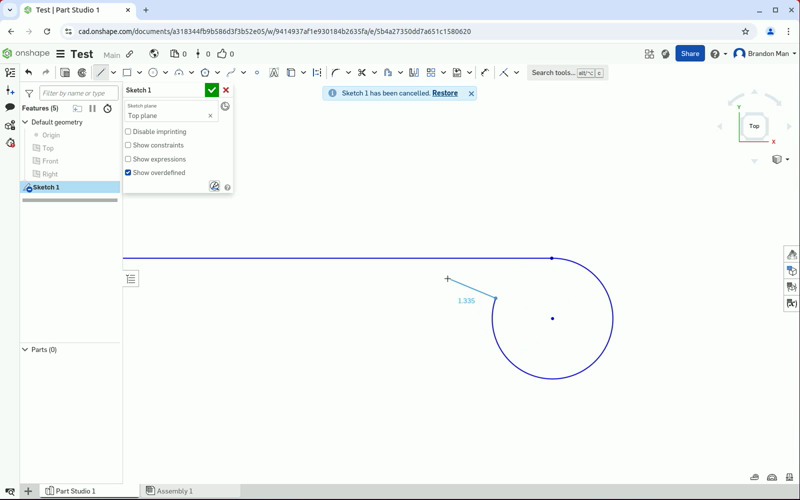
scroll(6)
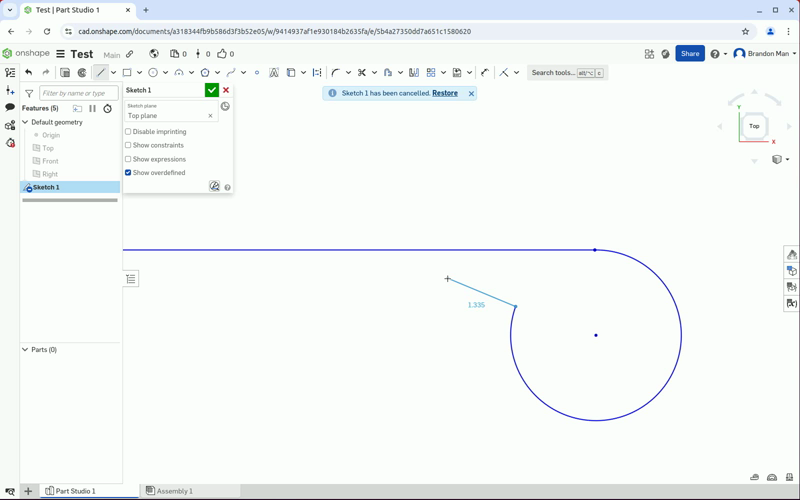
click(447, 278)
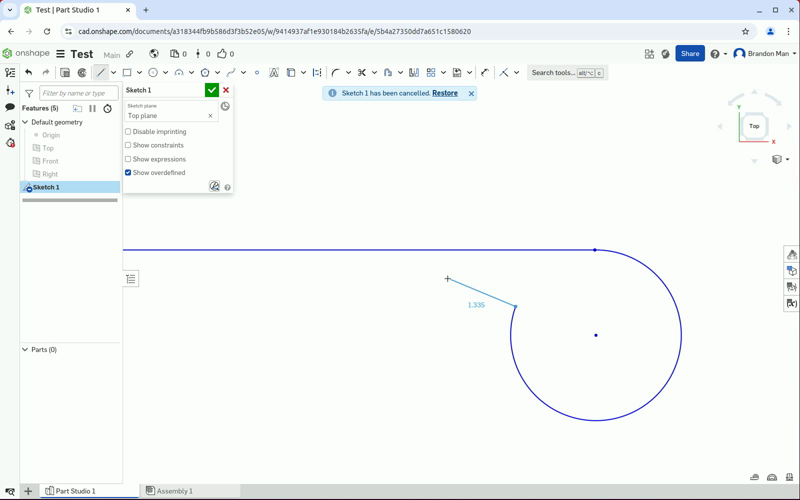
scroll(-6)
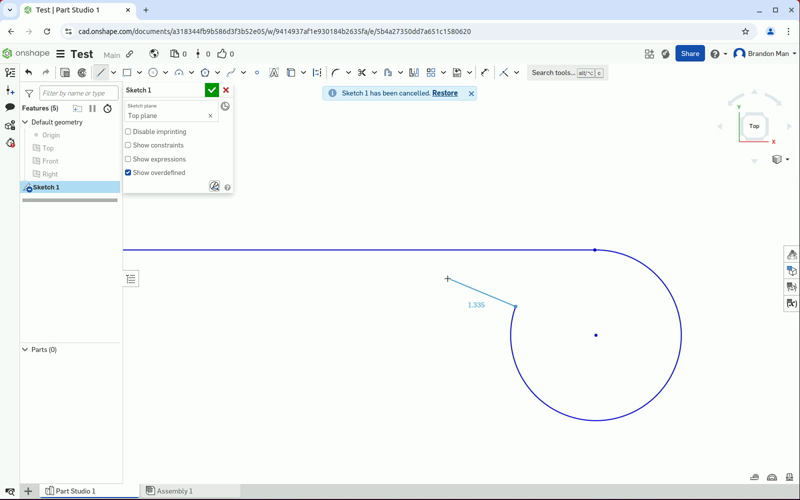
scroll(-6)
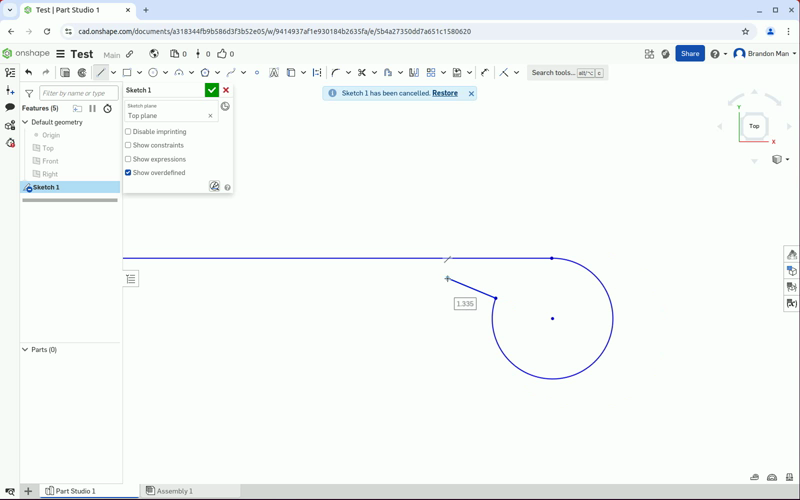
scroll(-6)
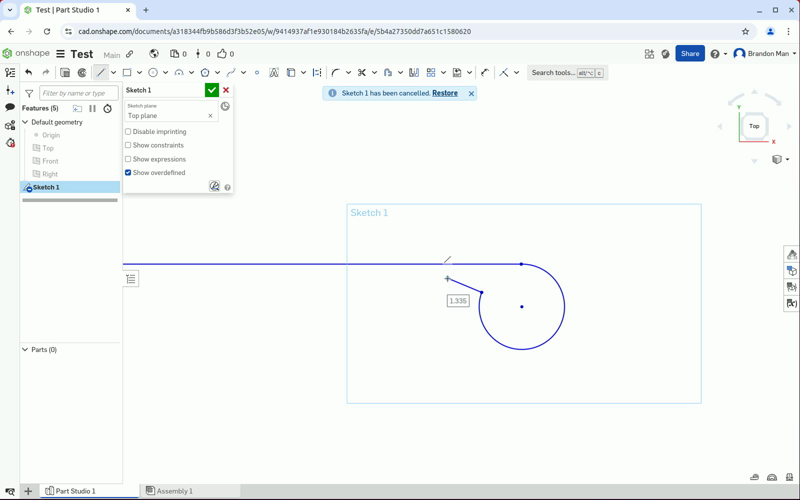
scroll(-6)
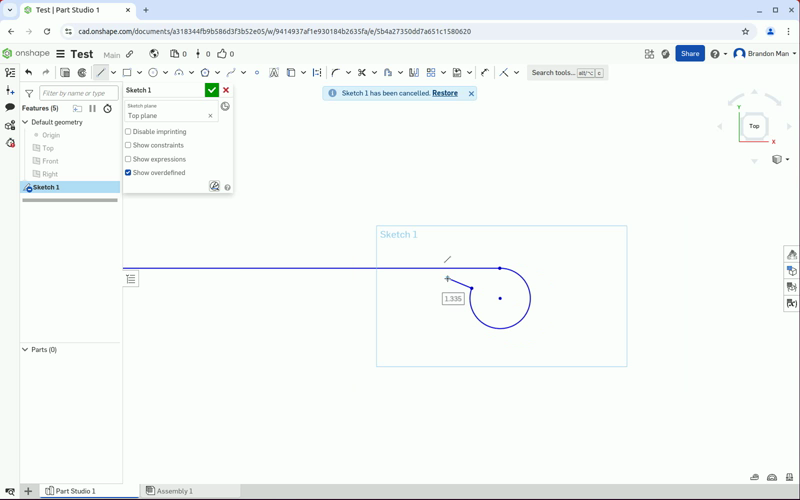
scroll(-6)
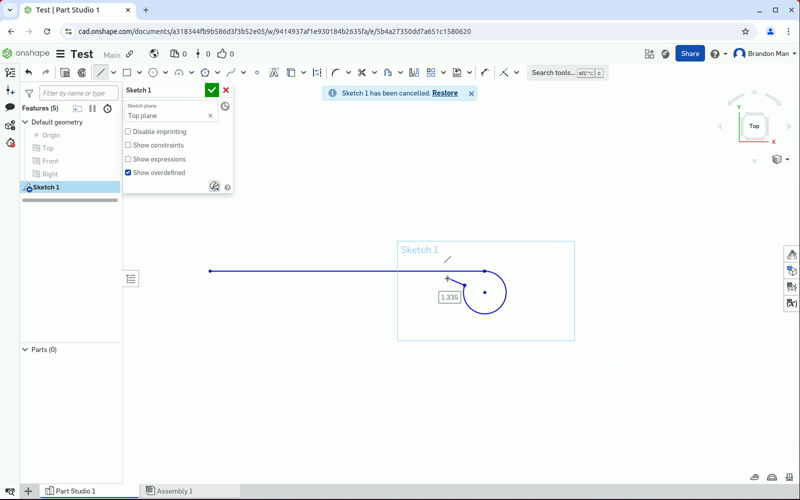
scroll(-6)
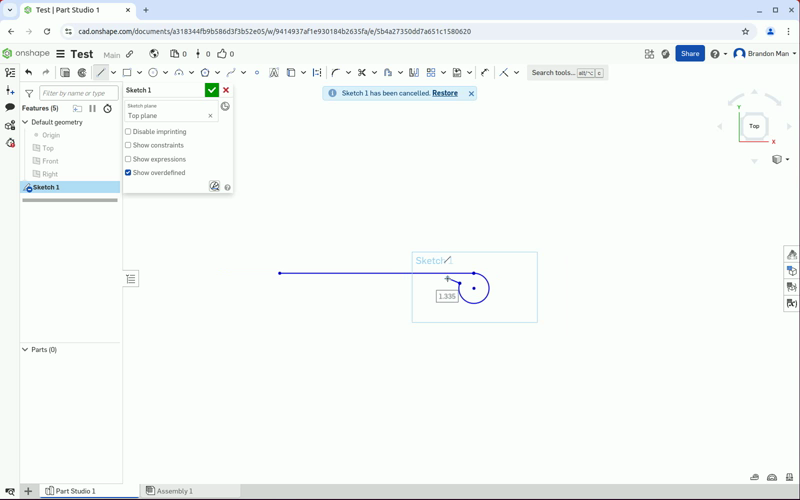
scroll(-6)
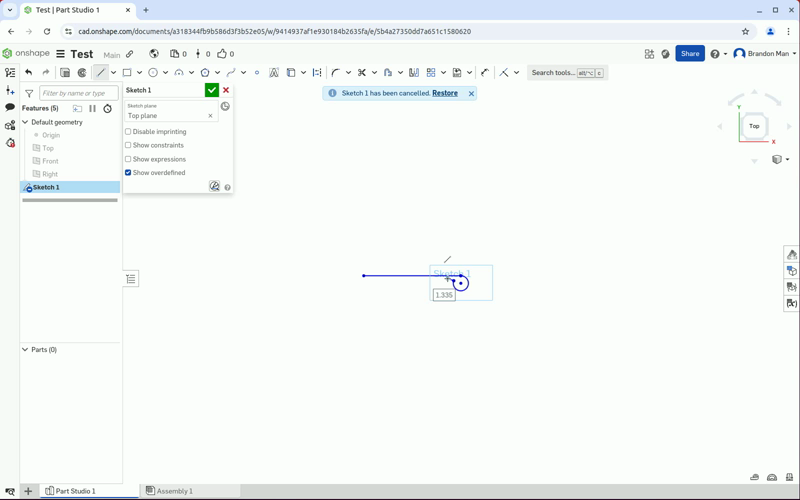
key_up(shift)
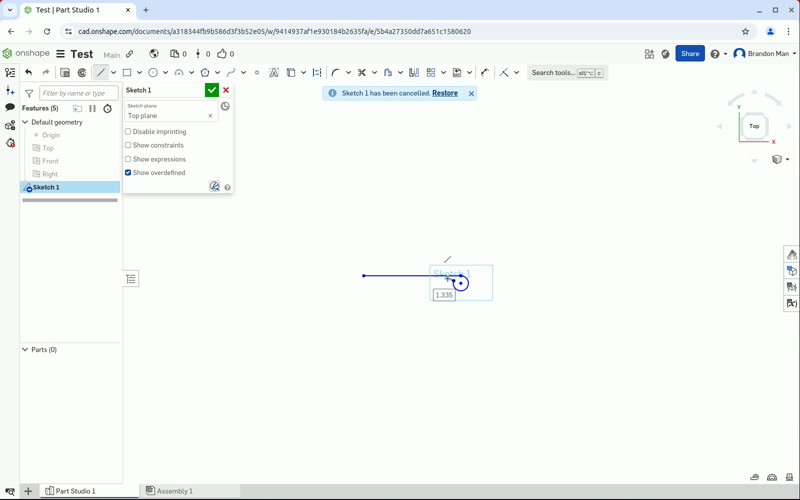
key(esc)
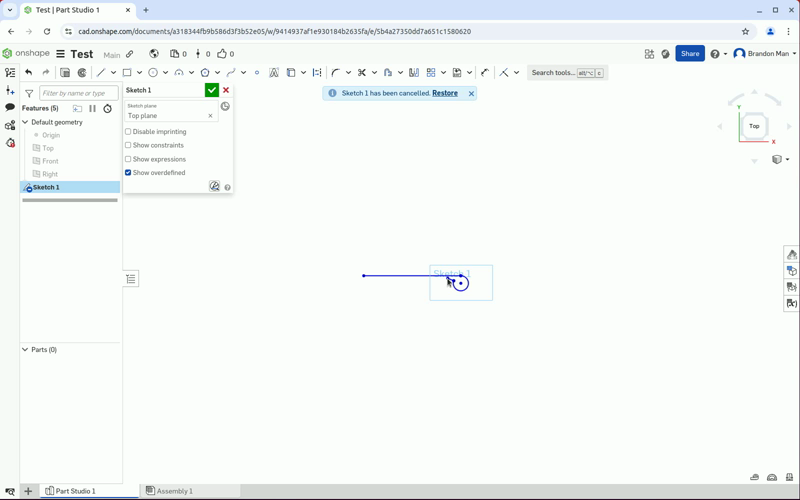
key(a)
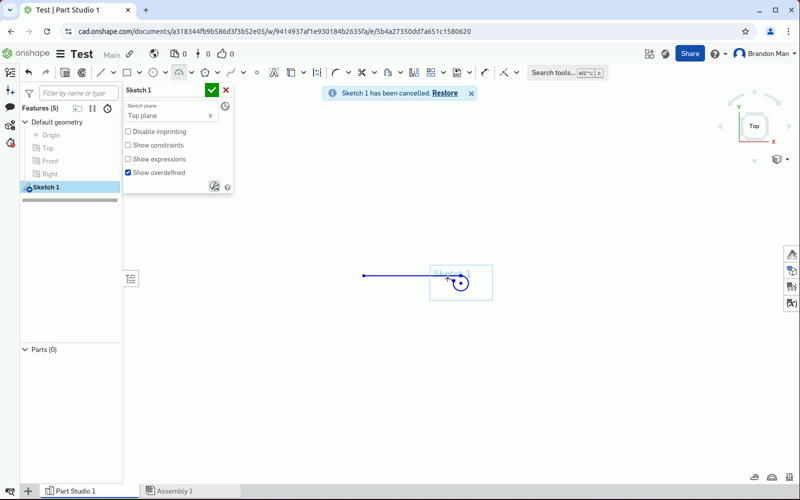
mouse_move(447, 278)
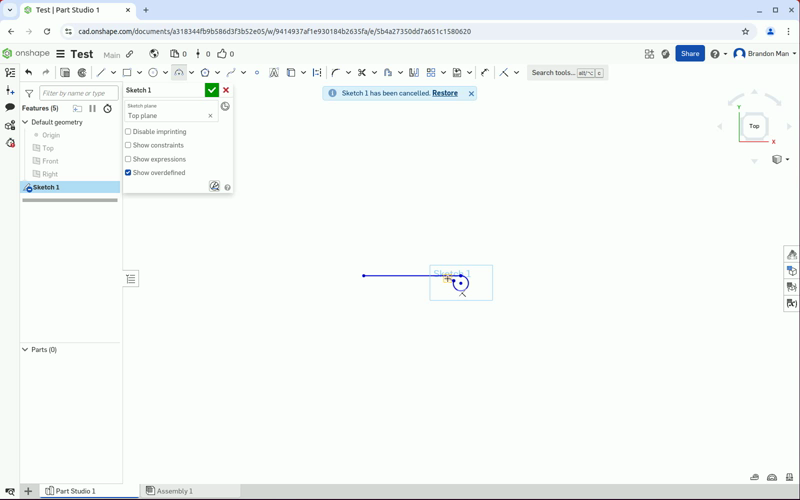
click(447, 278)
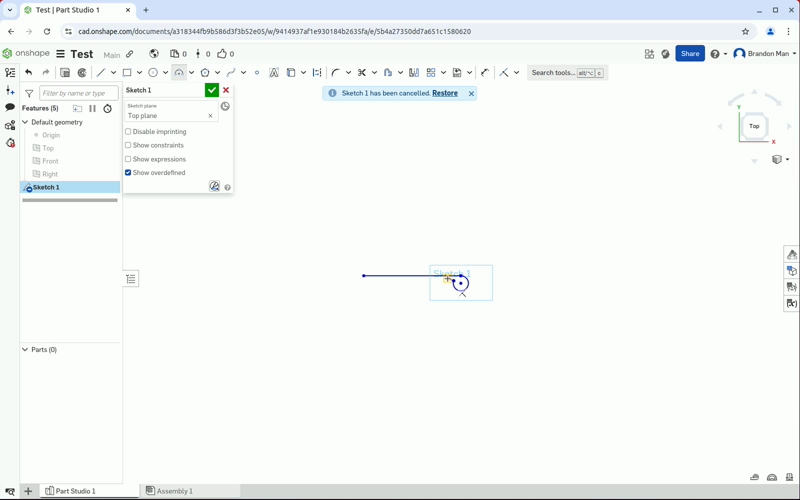
key_down(shift)
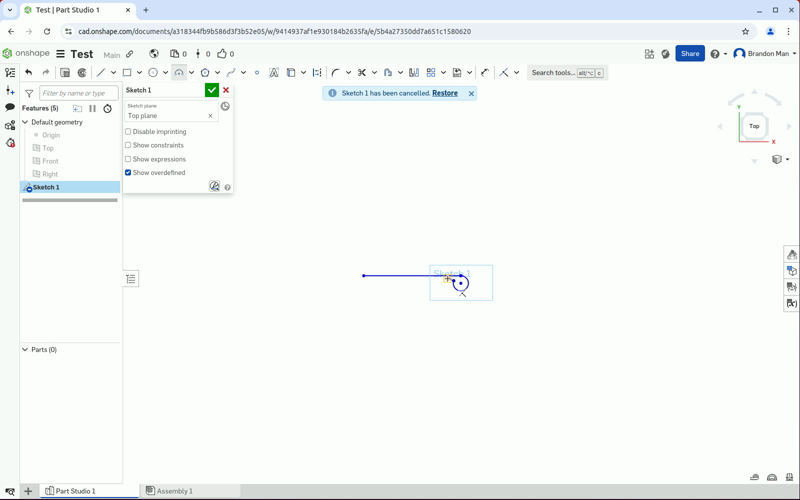
mouse_move(460, 270)
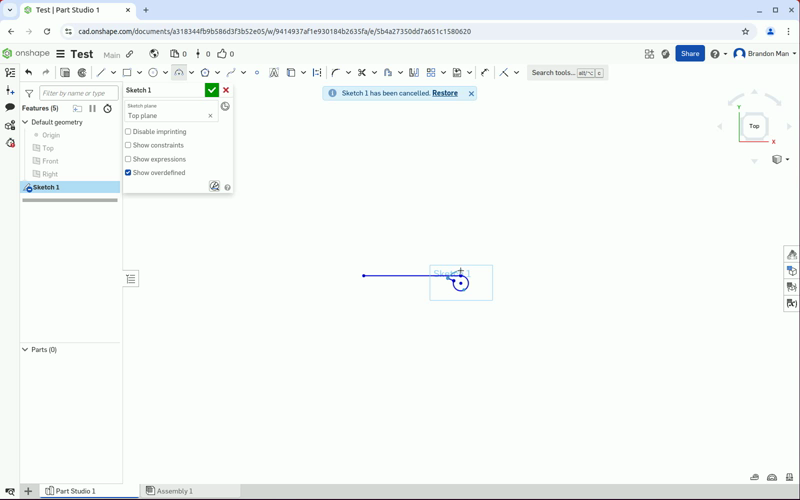
click(460, 270)
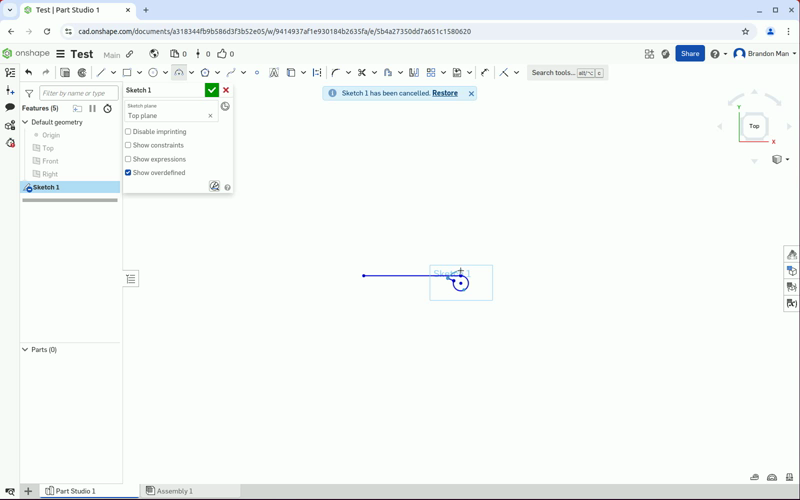
mouse_move(467, 294)
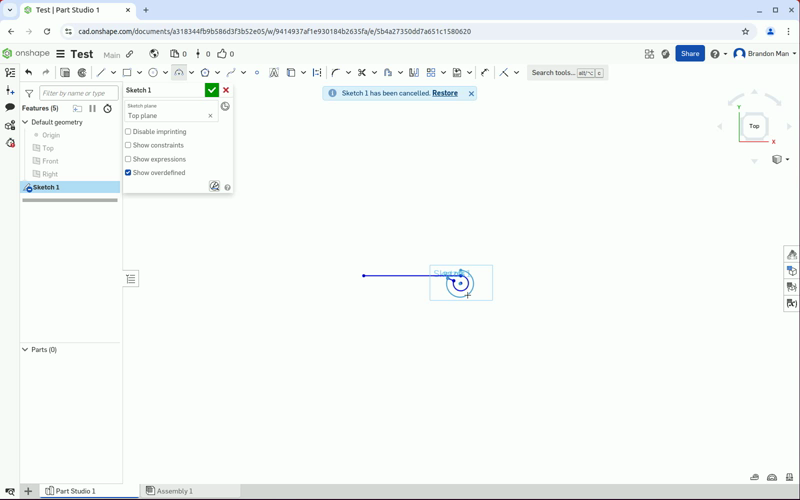
click(467, 294)
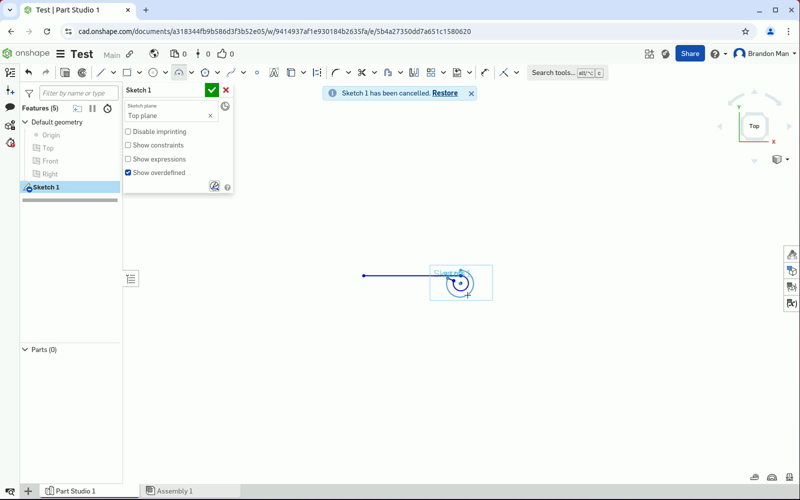
key_up(shift)
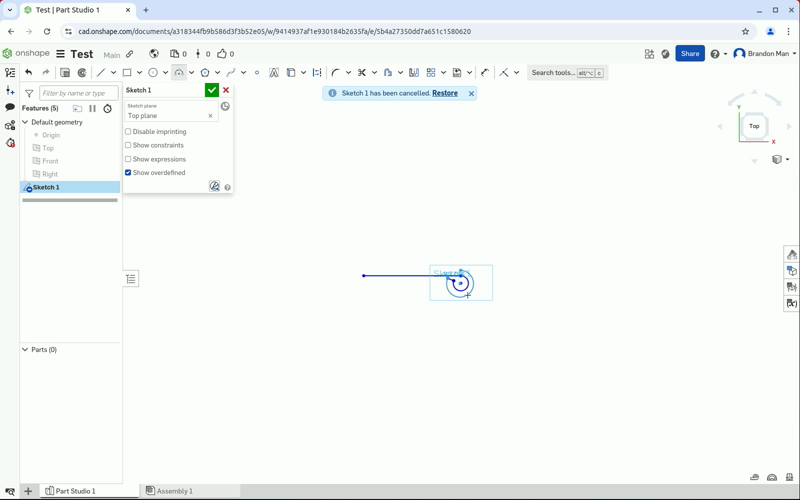
key(esc)
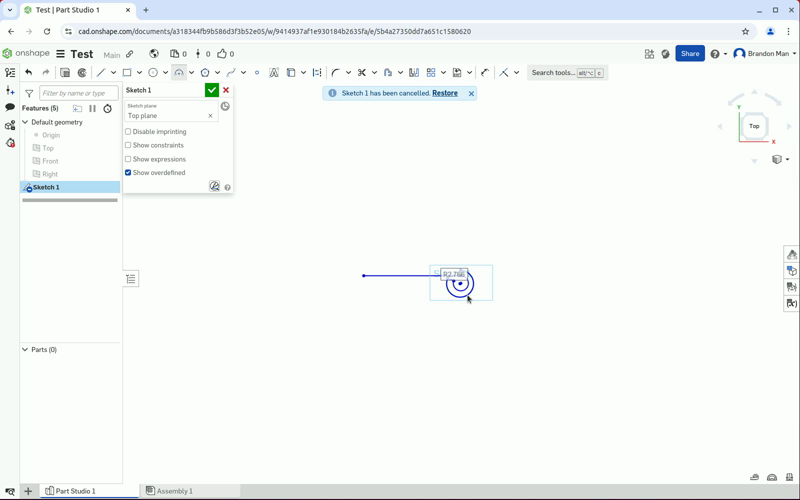
key(l)
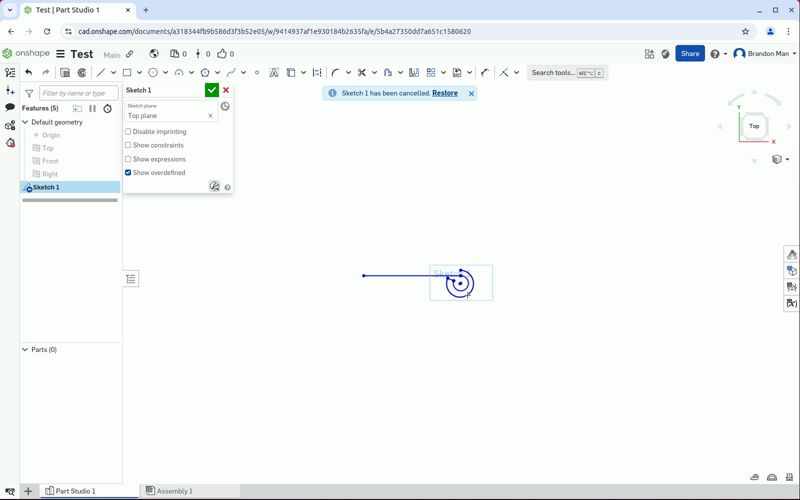
mouse_move(460, 270)
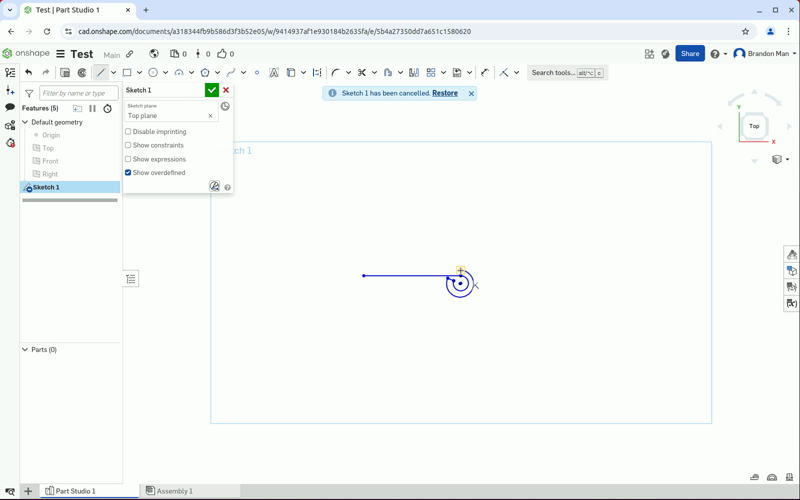
click(460, 270)
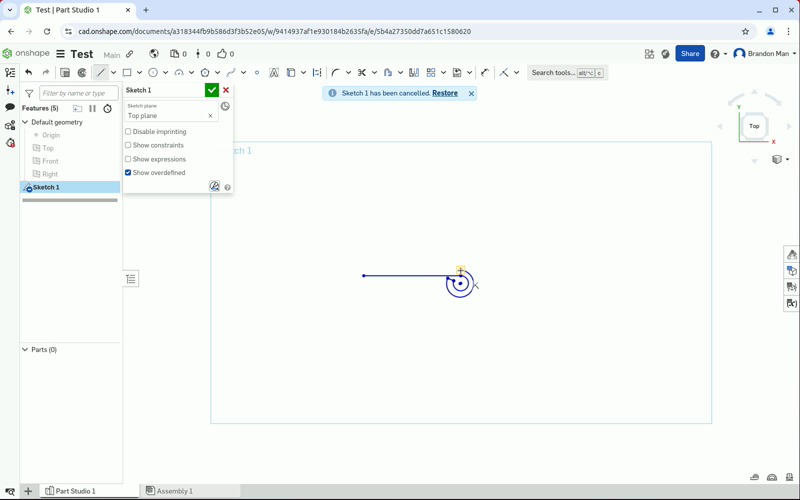
key_down(shift)
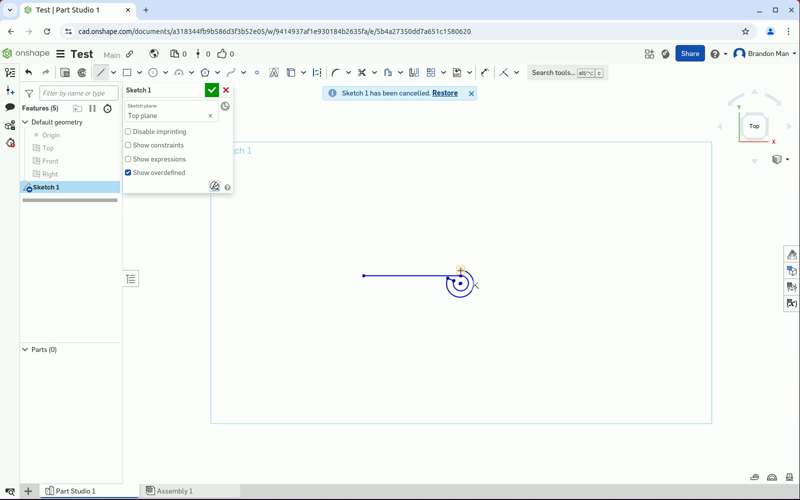
mouse_move(363, 270)
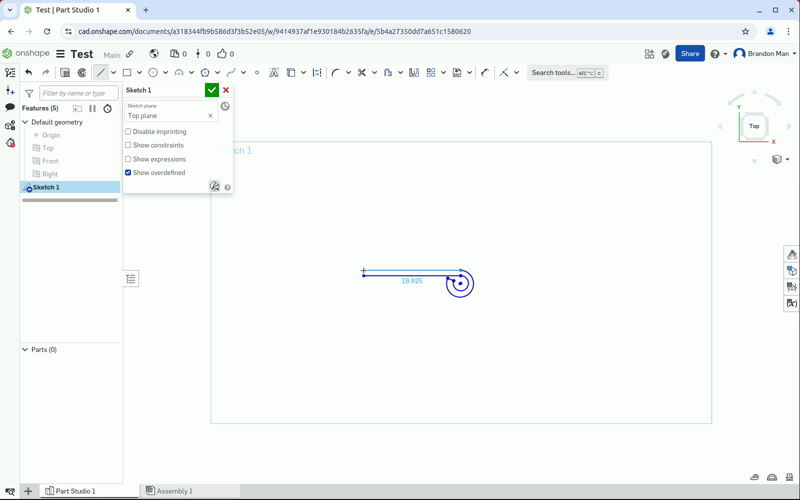
click(363, 270)
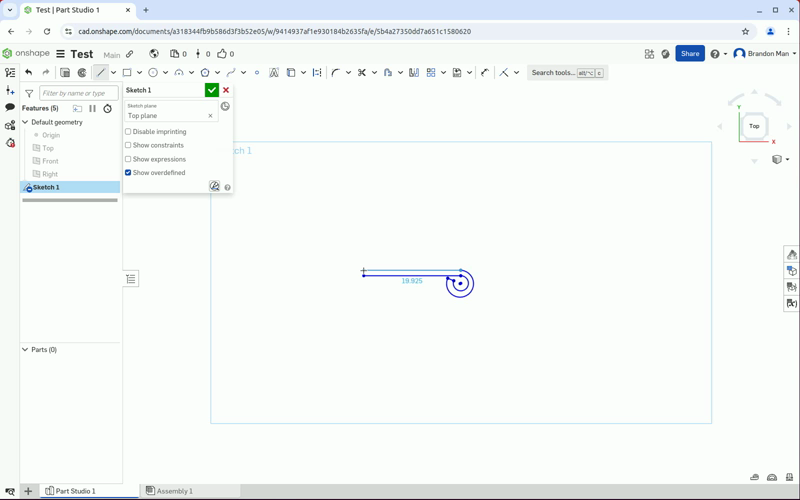
key_up(shift)
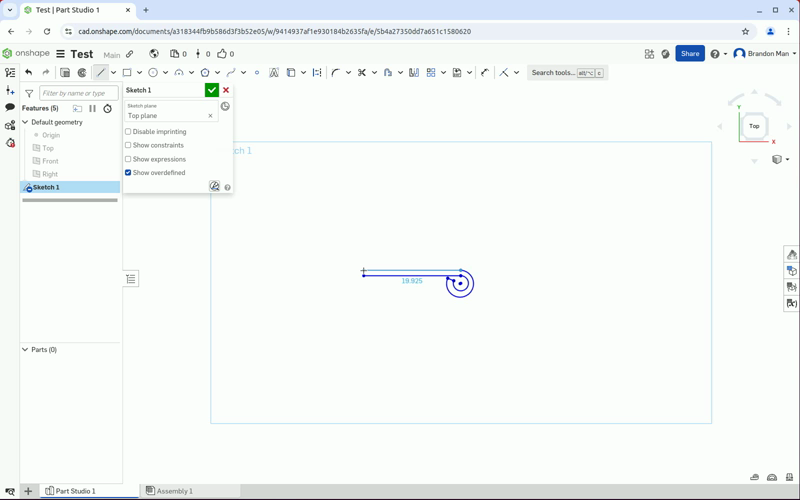
mouse_move(393, 270)
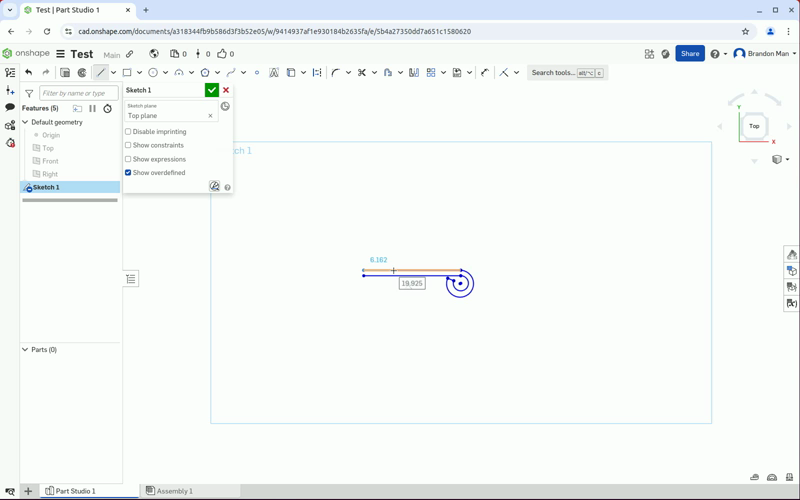
key_down(shift)
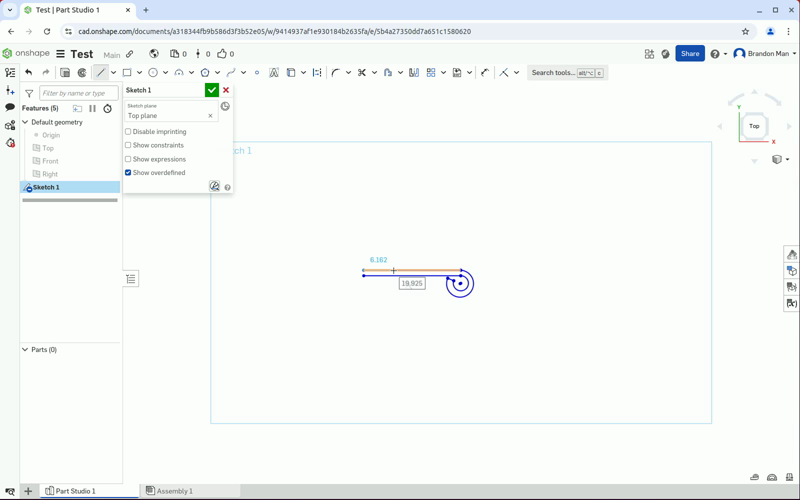
mouse_move(363, 275)
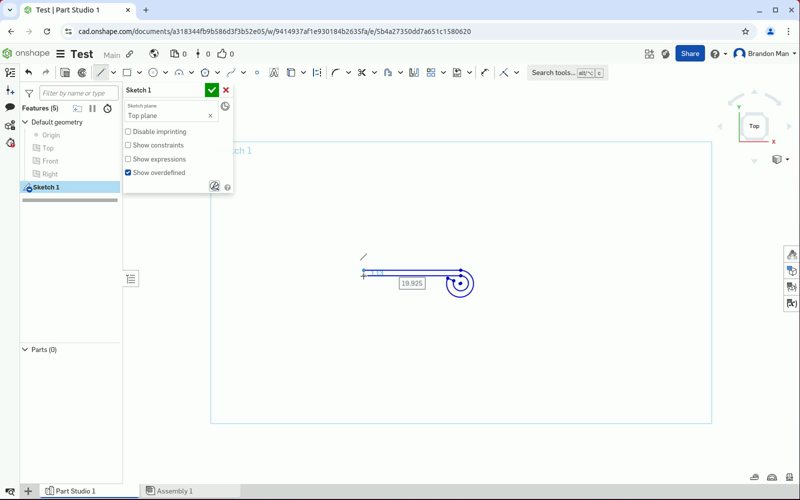
scroll(6)
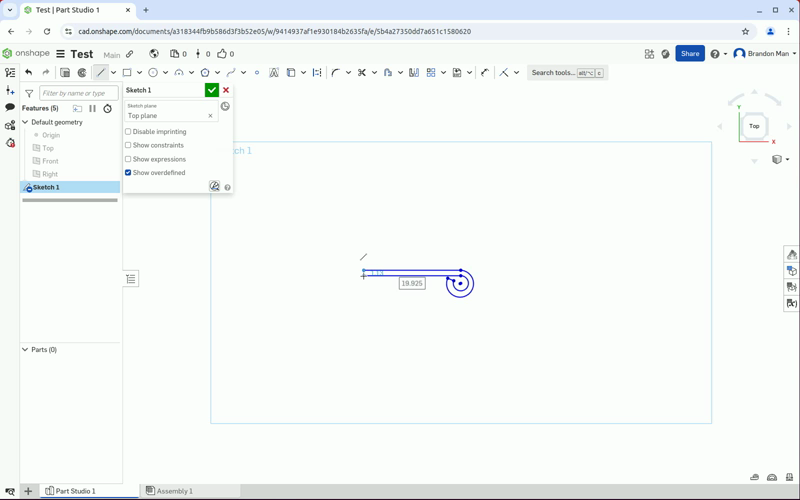
scroll(6)
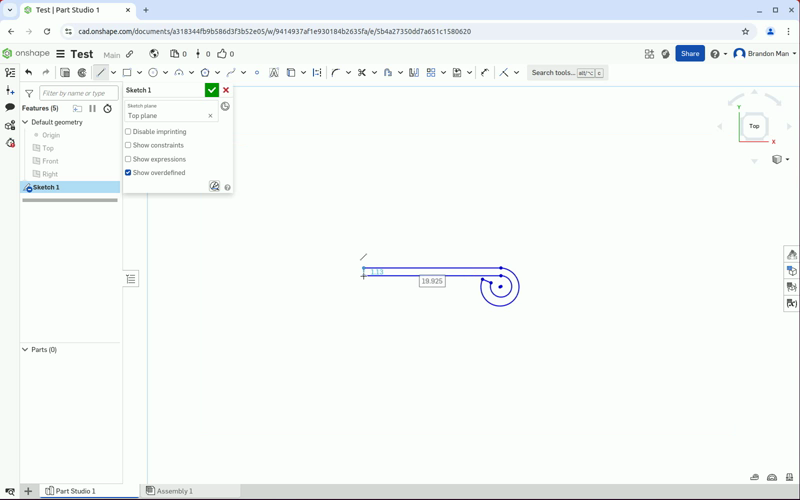
scroll(6)
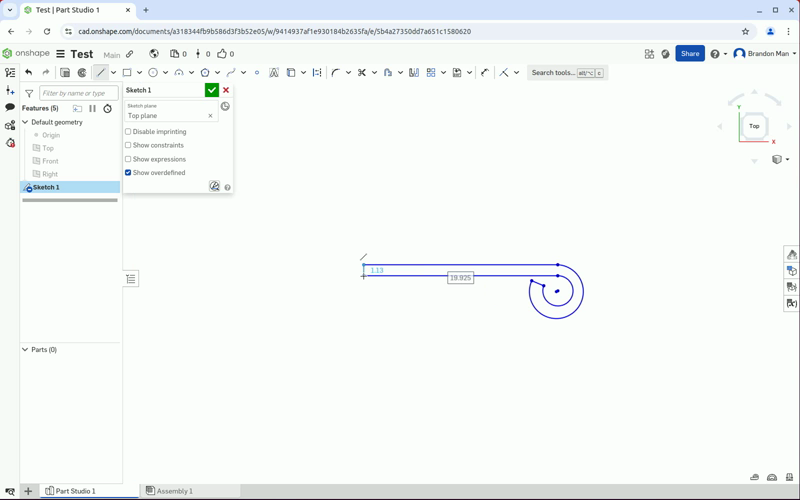
scroll(6)
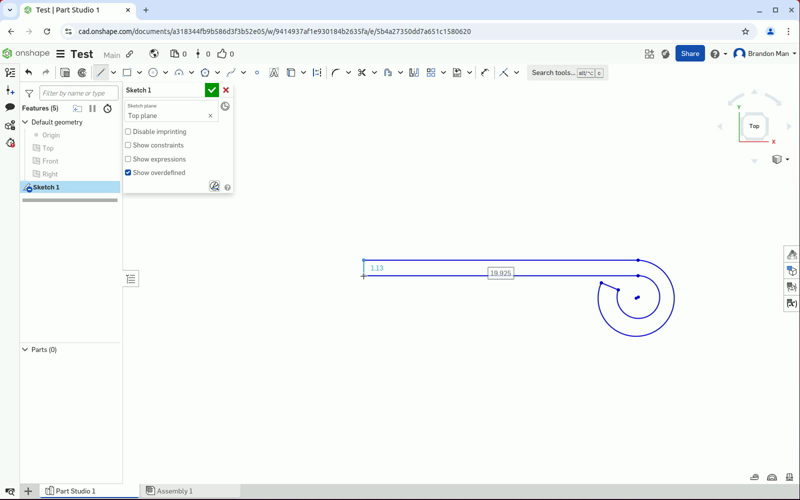
scroll(6)
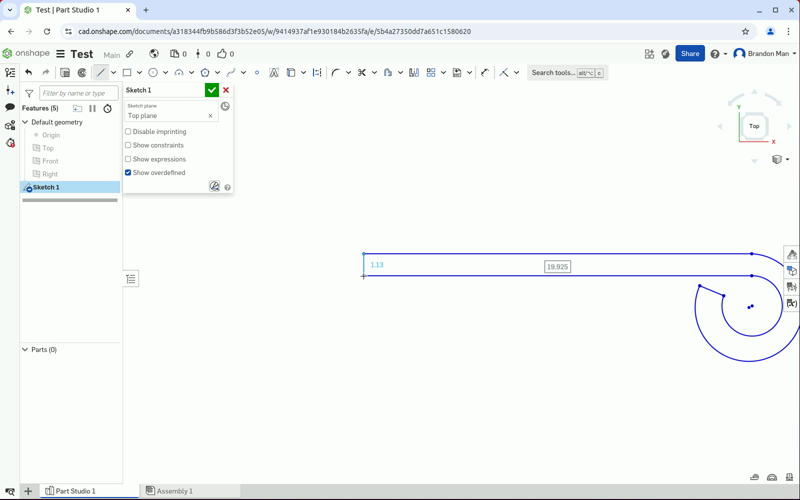
scroll(6)
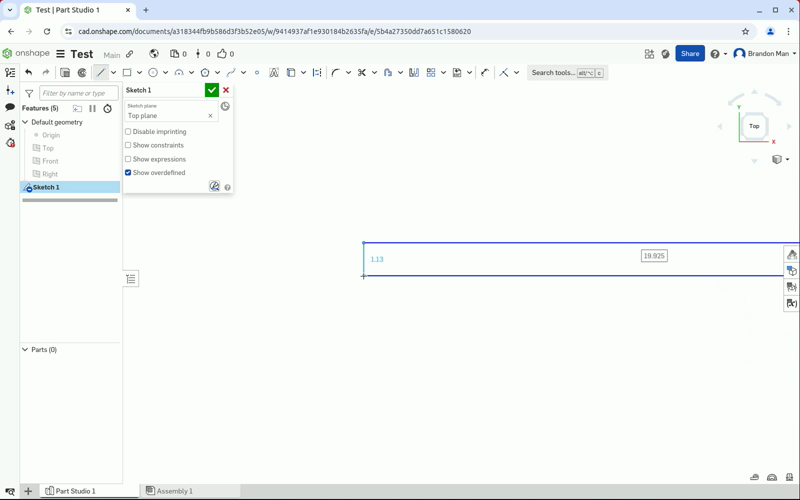
scroll(6)
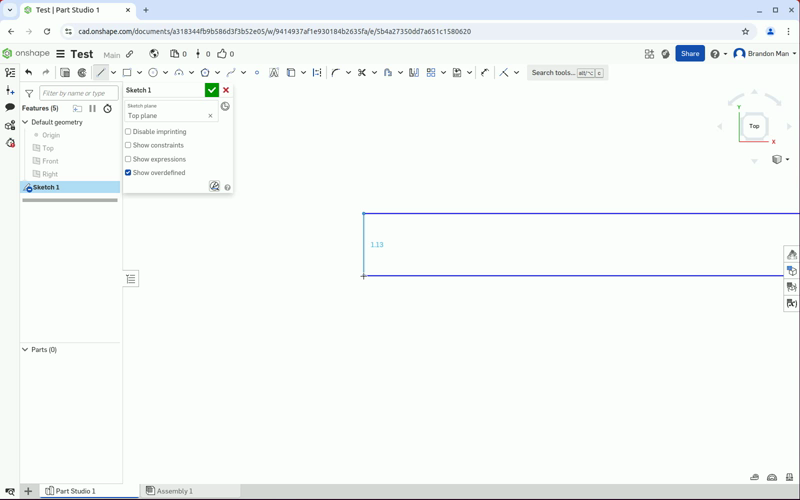
key_up(shift)
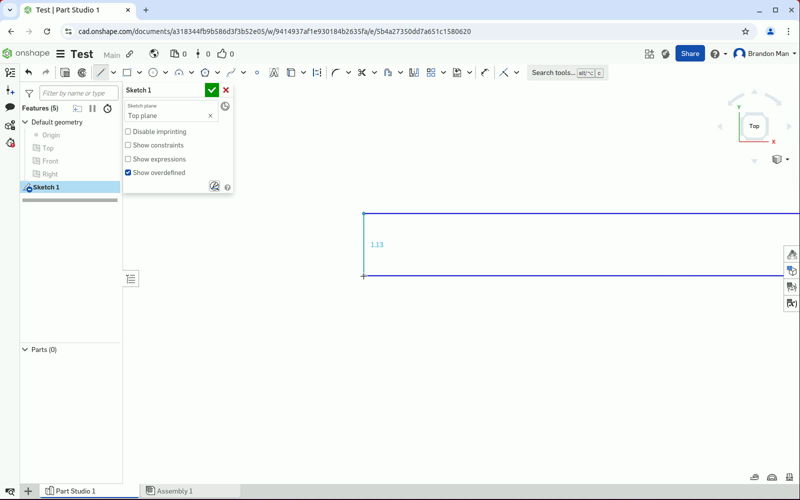
click(363, 275)
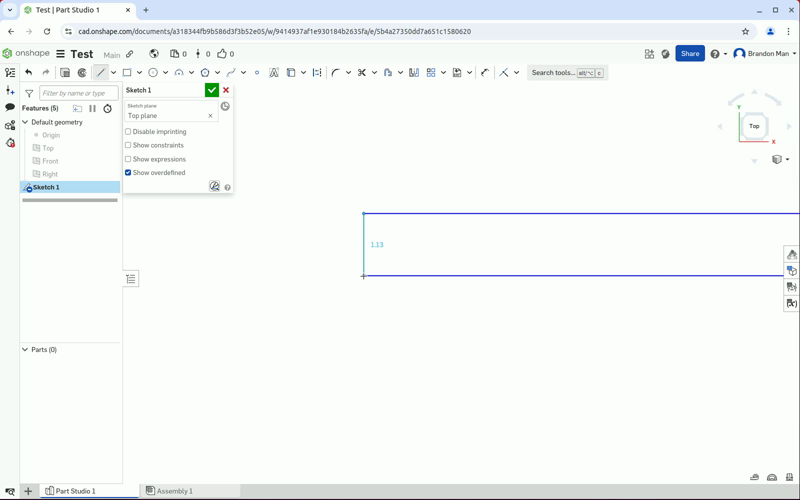
scroll(-6)
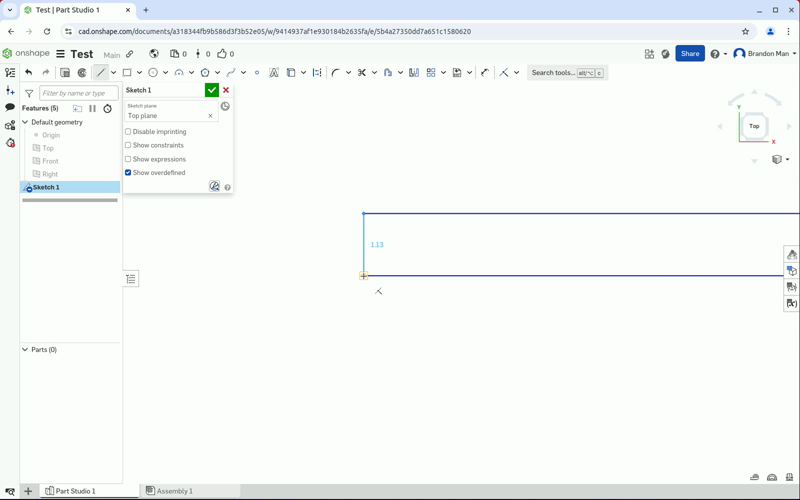
scroll(-6)
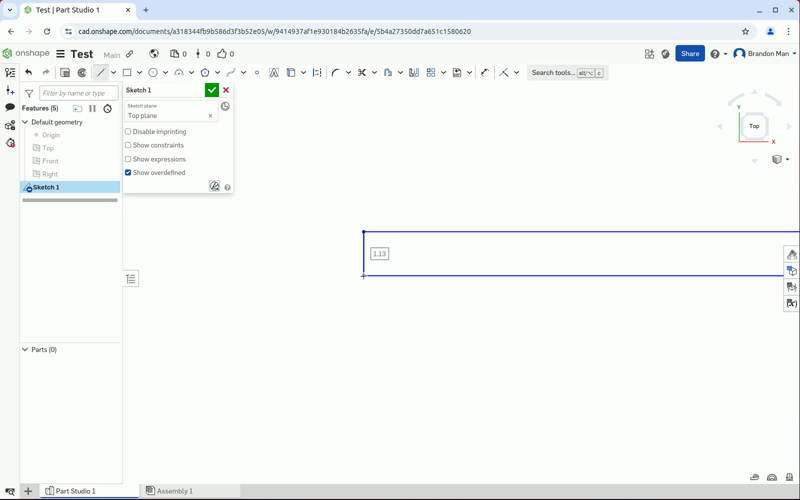
scroll(-6)
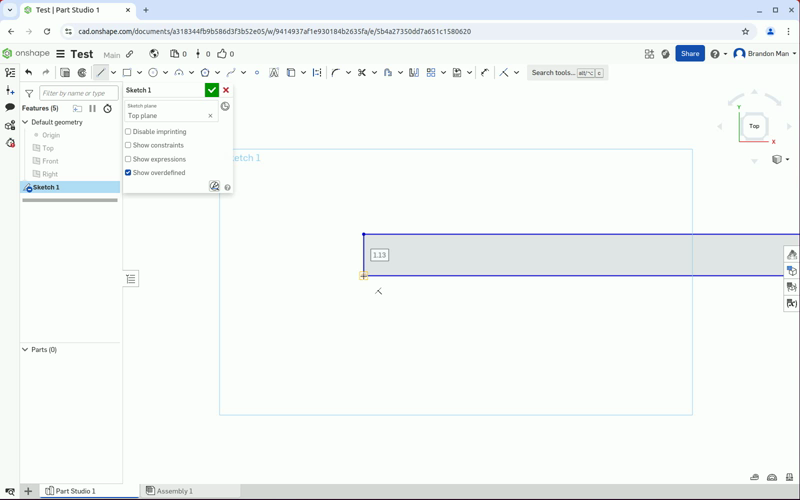
scroll(-6)
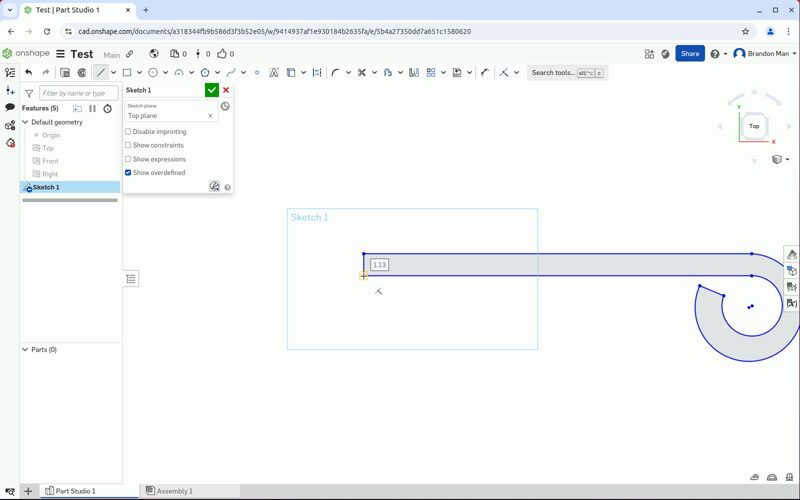
scroll(-6)
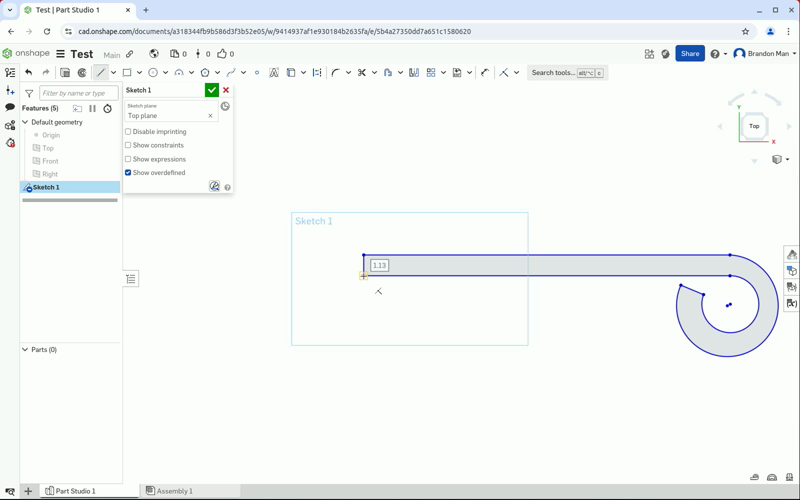
scroll(-6)
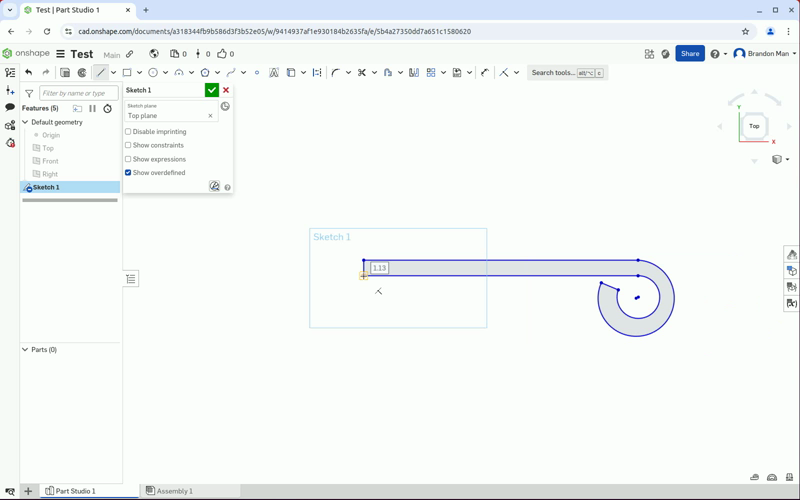
scroll(-6)
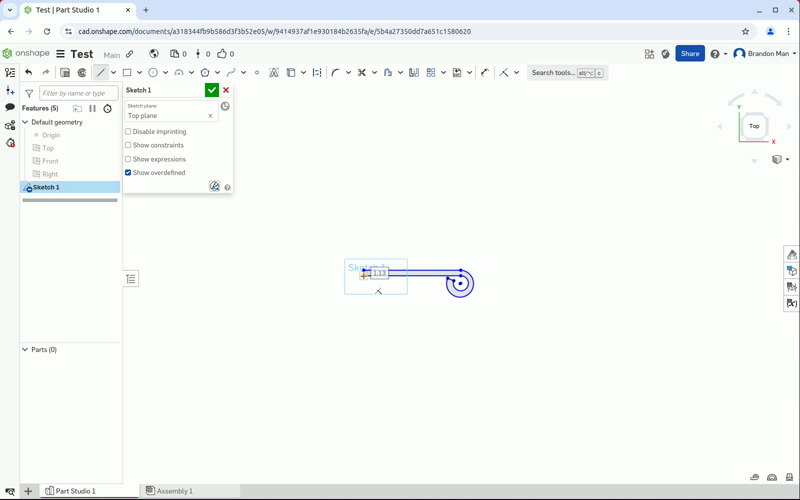
key(esc)
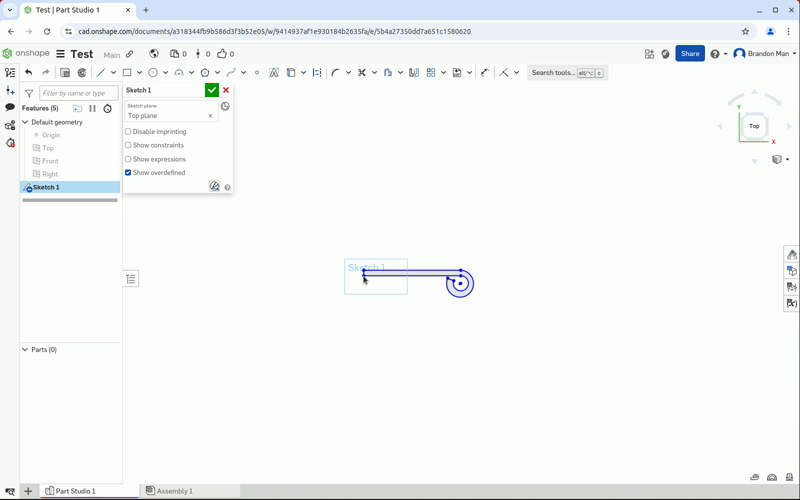
mouse_move(423, 274)
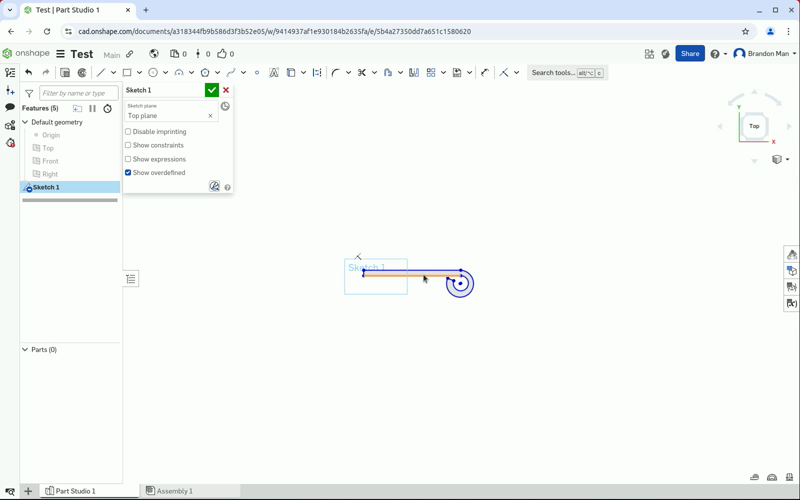
scroll(6)
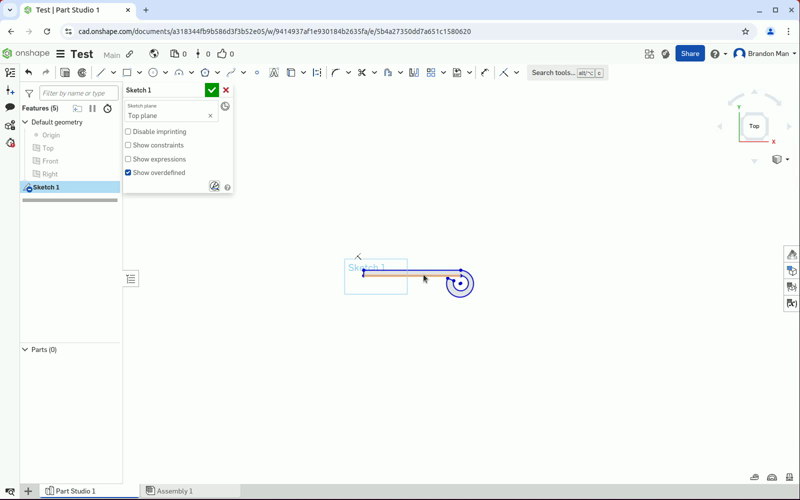
scroll(6)
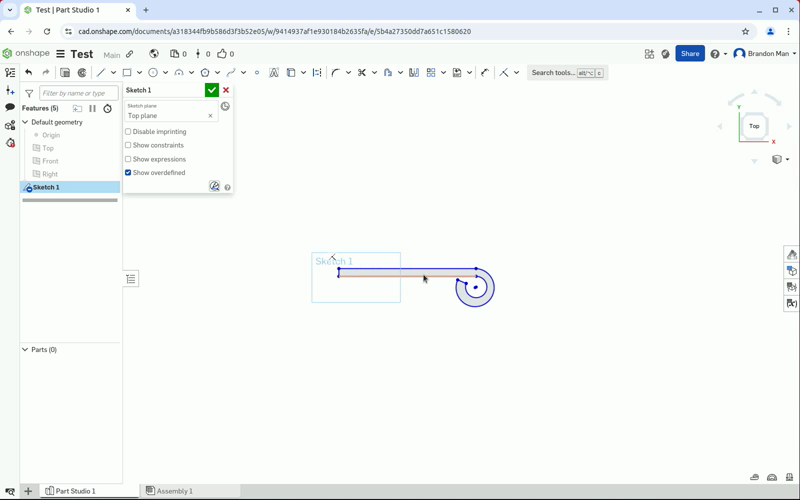
scroll(6)
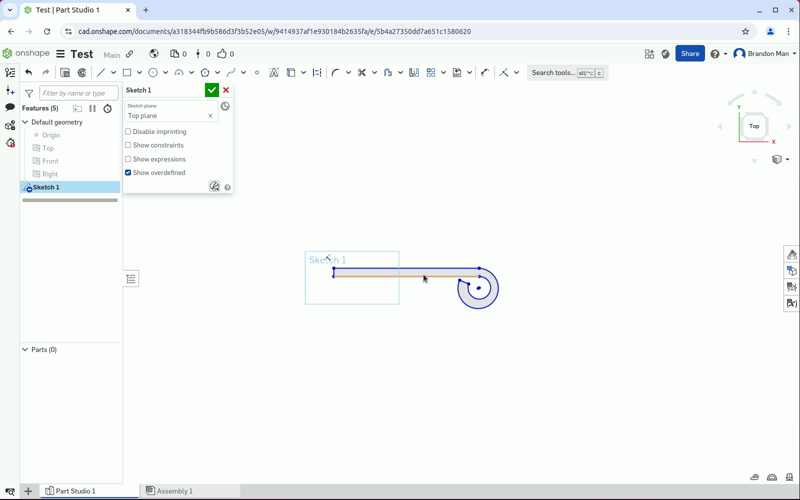
scroll(6)
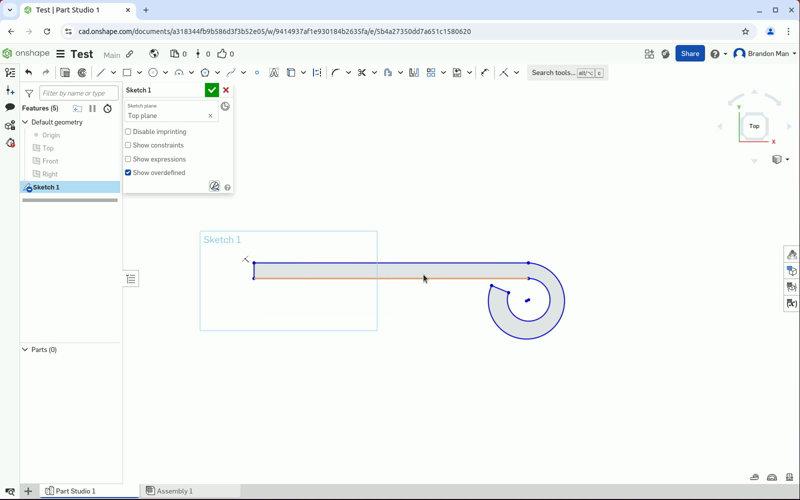
scroll(6)
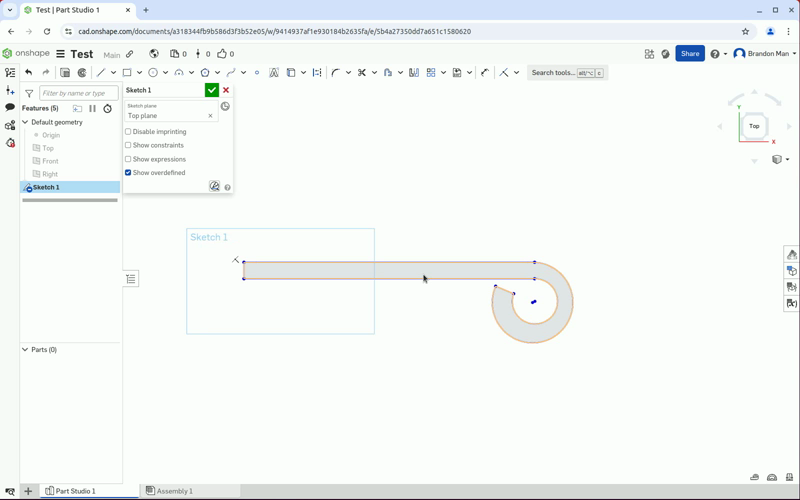
scroll(6)
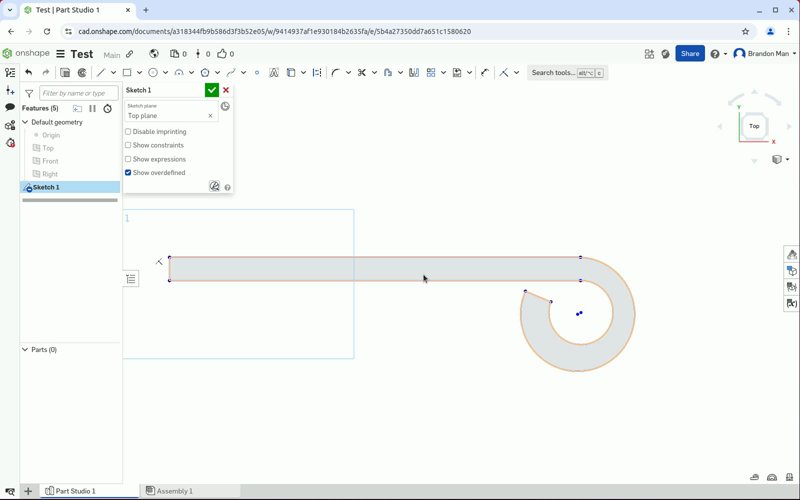
scroll(6)
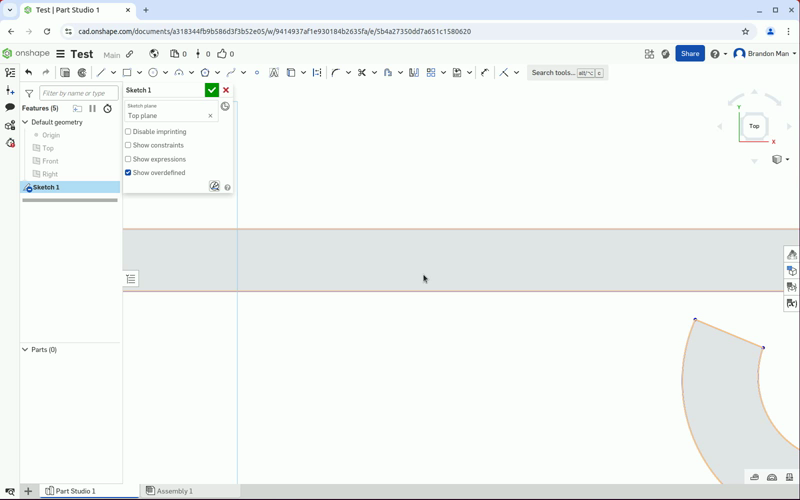
click(423, 274)
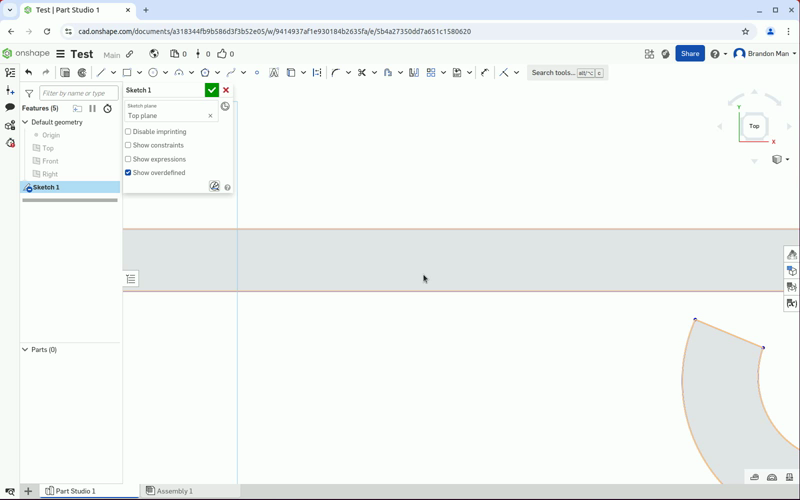
scroll(-6)
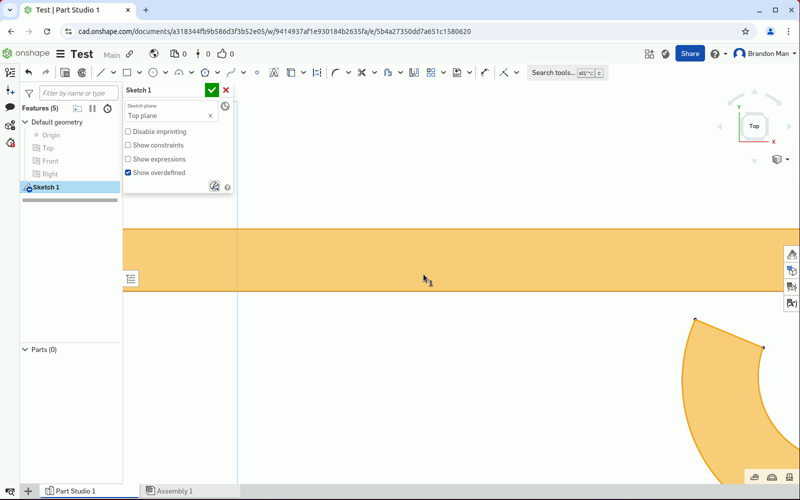
scroll(-6)
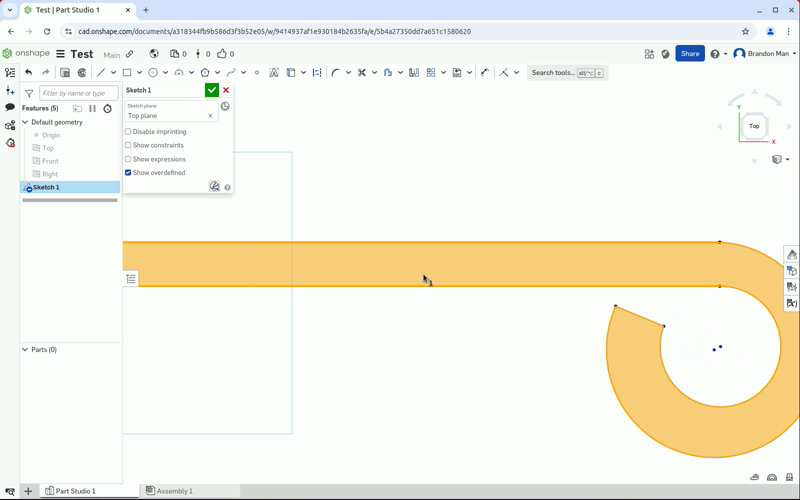
scroll(-6)
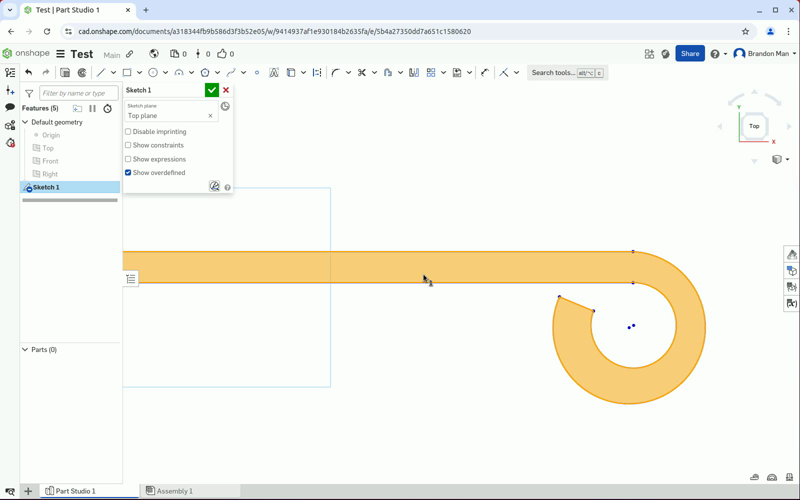
scroll(-6)
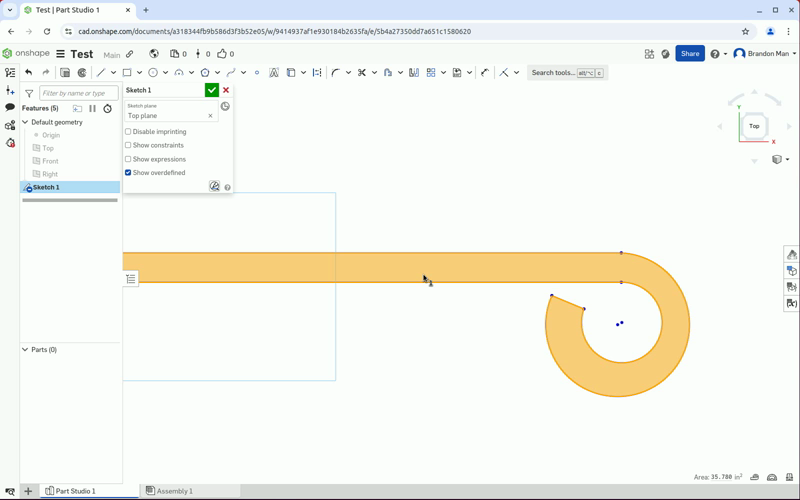
scroll(-6)
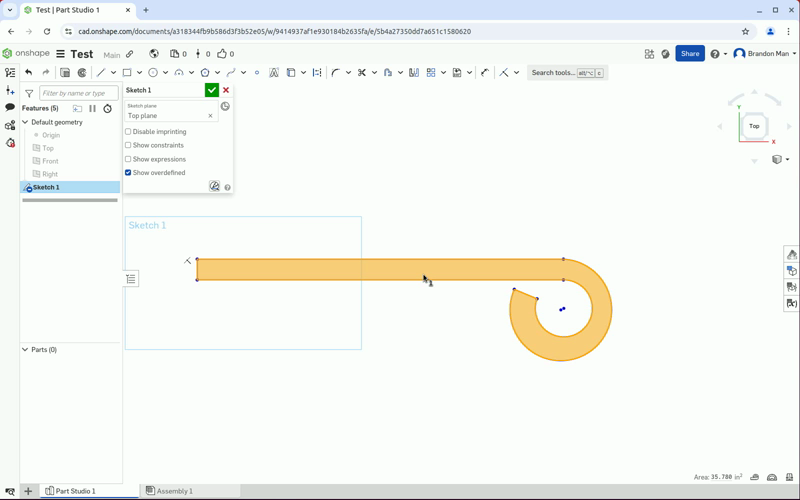
scroll(-6)
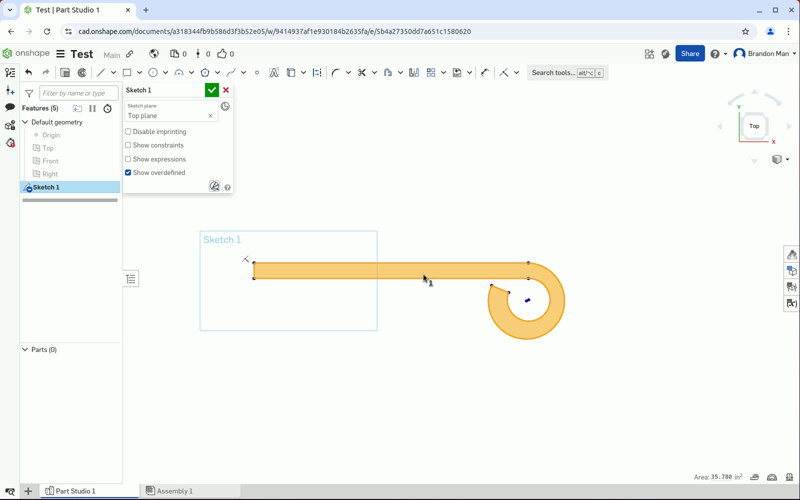
scroll(-6)
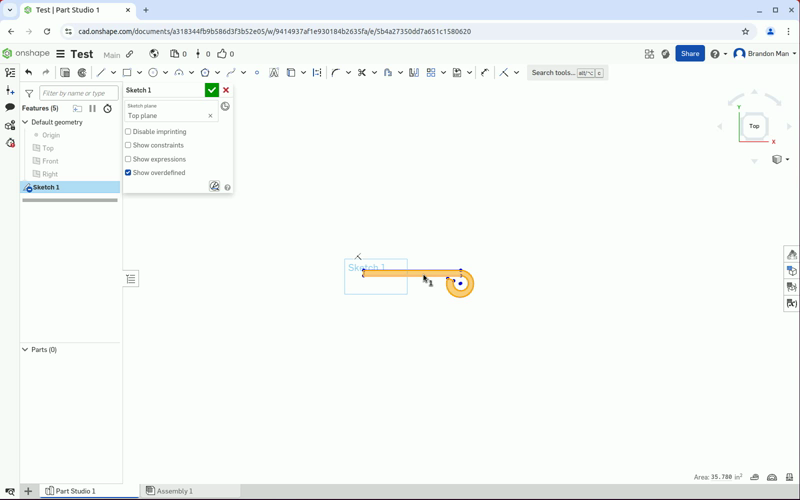
mouse_move(73, 352)
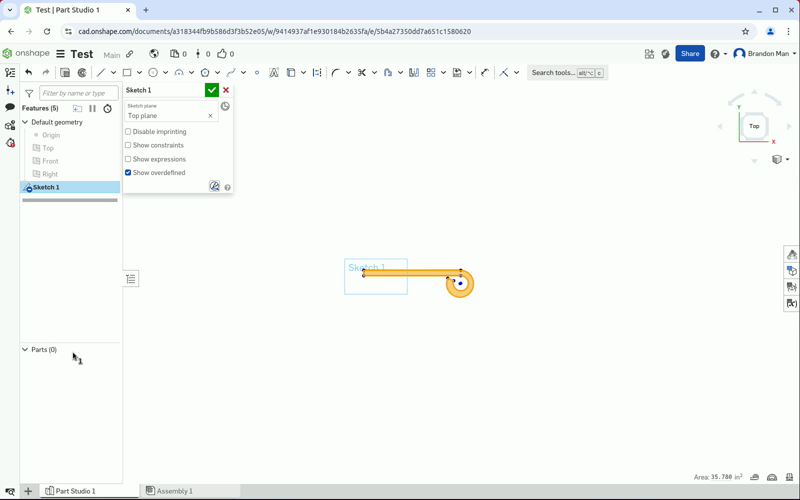
key(shift+y)
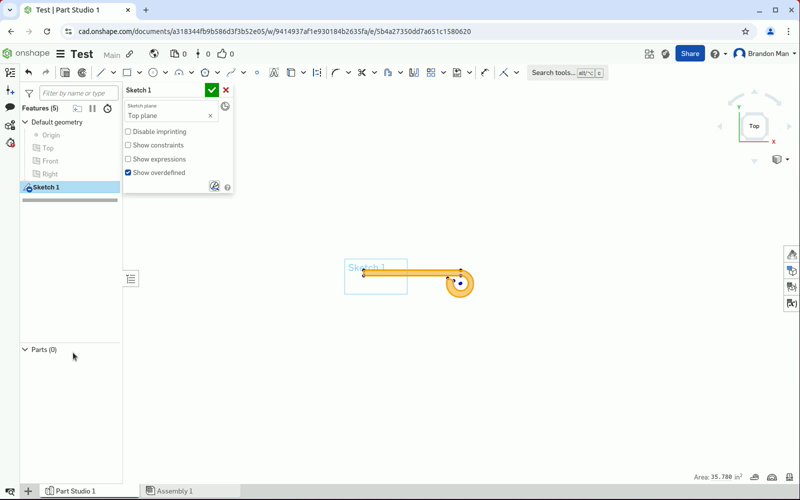
key(shift+e)
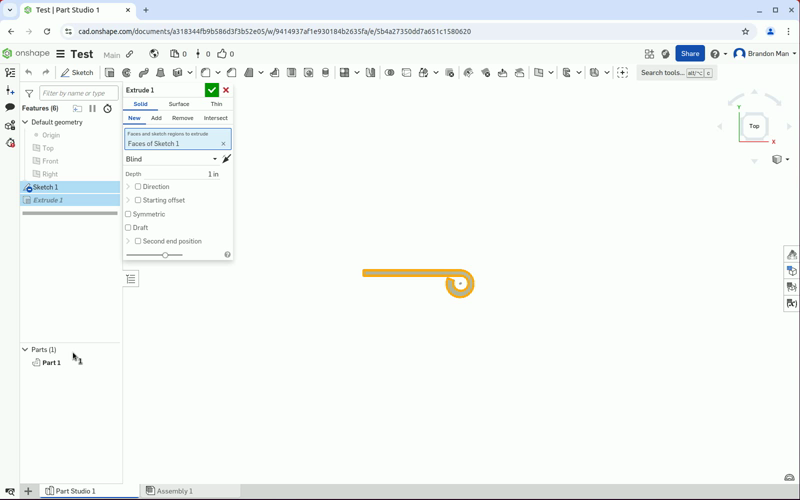
mouse_move(143, 106)
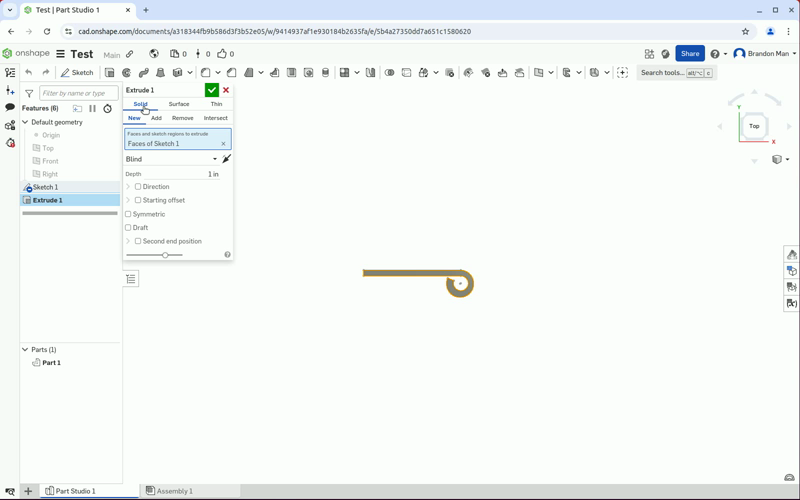
click(143, 106)
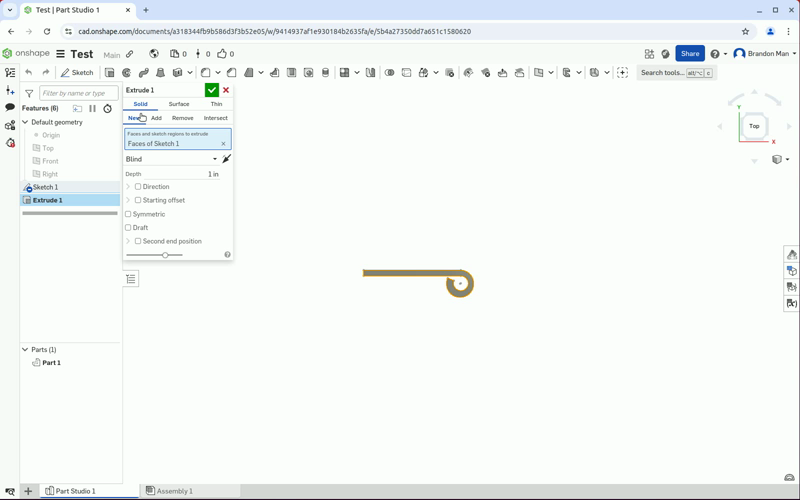
mouse_move(137, 120)
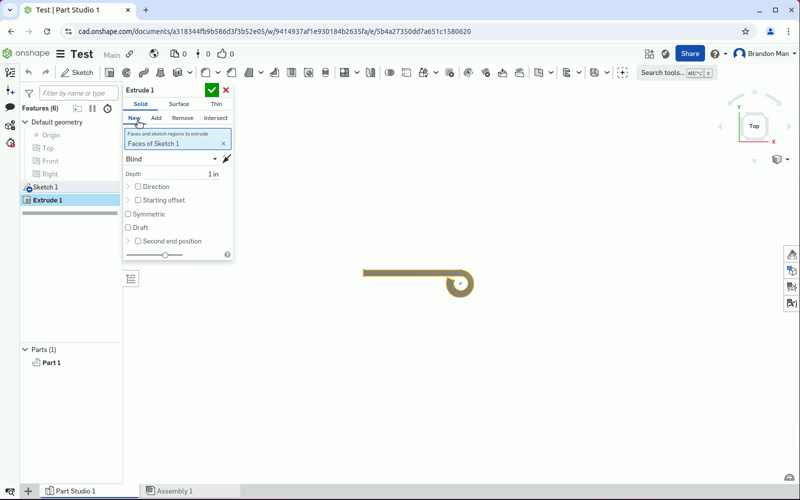
click(137, 120)
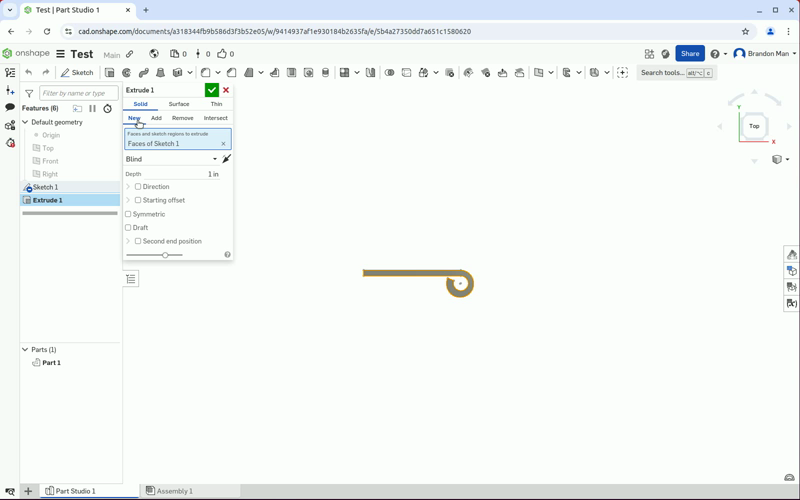
key(tab, 4)
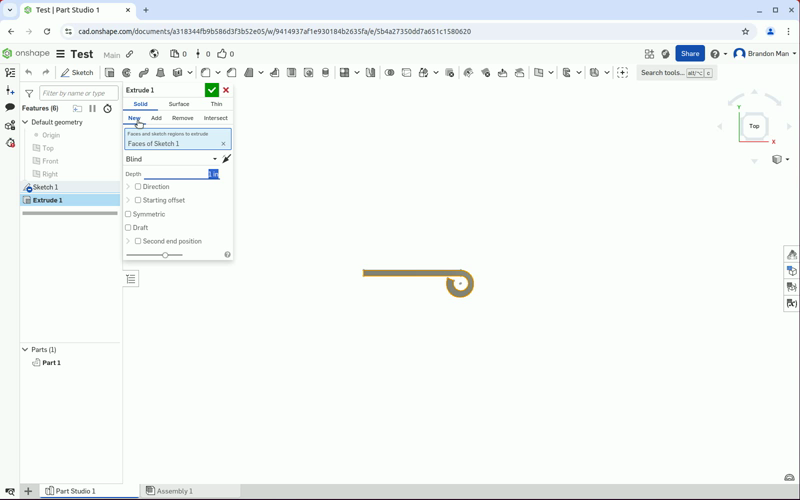
text(46.216)
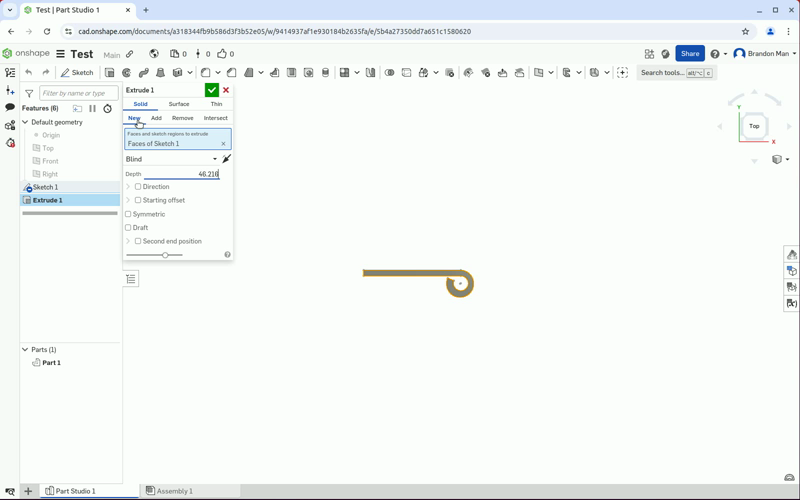
key(tab, 3)
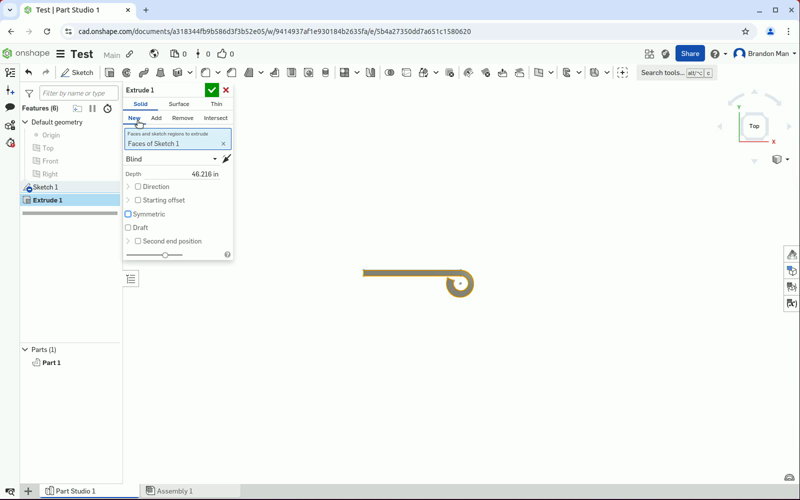
key(space)
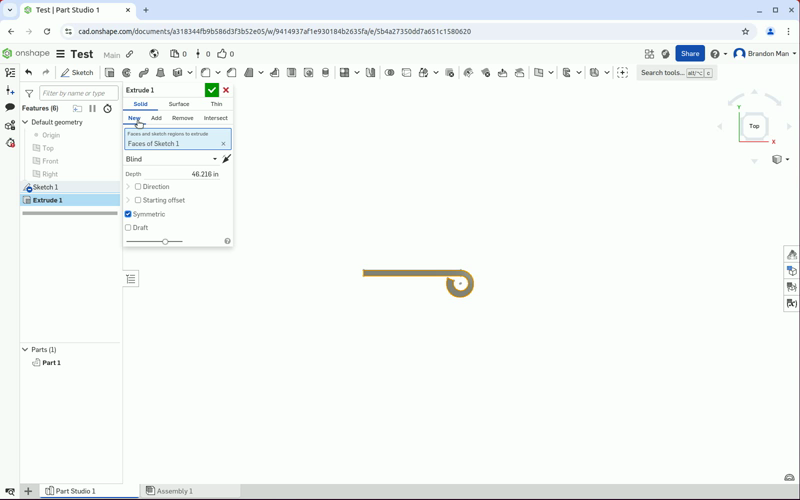
key(enter)
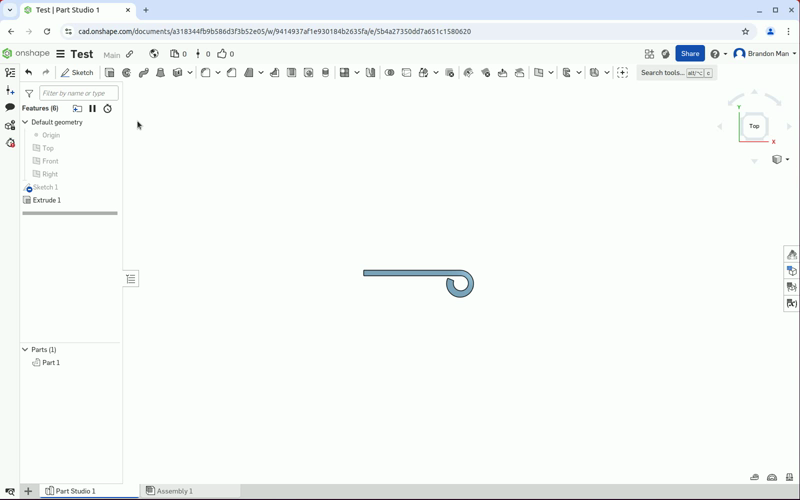
key(shift+h)
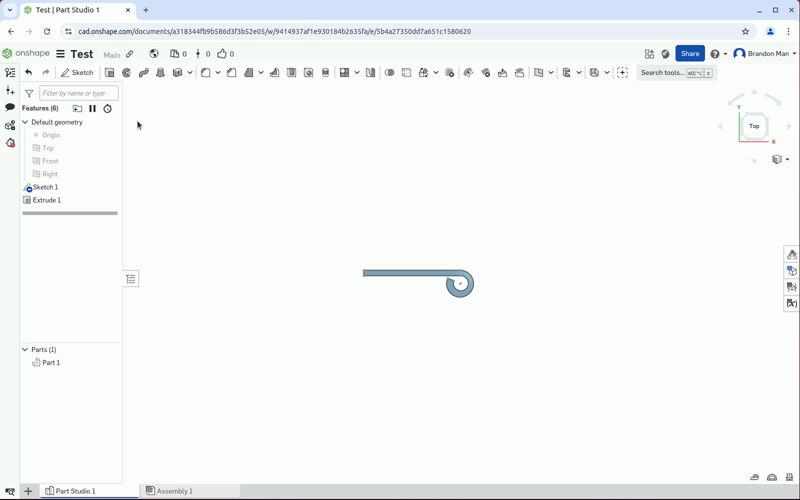
key(shift+h)
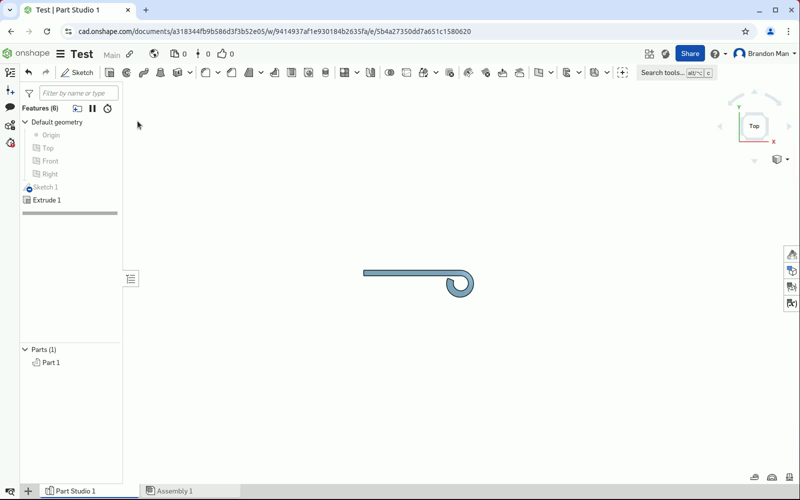
mouse_move(73, 189)
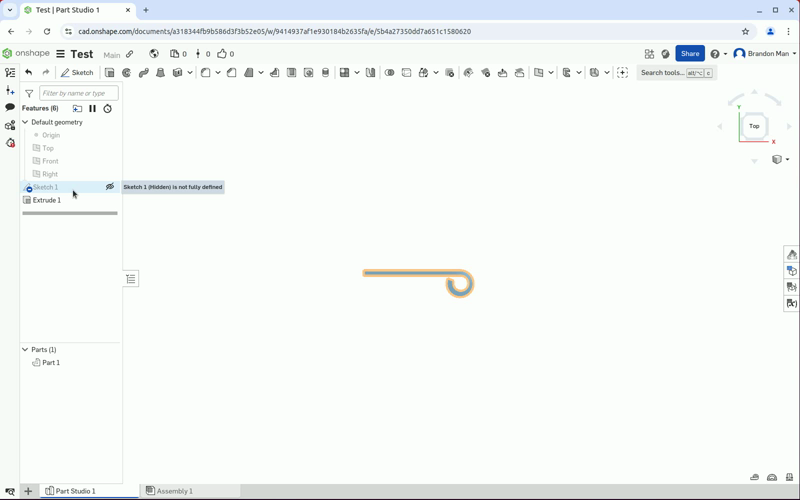
click(73, 189)
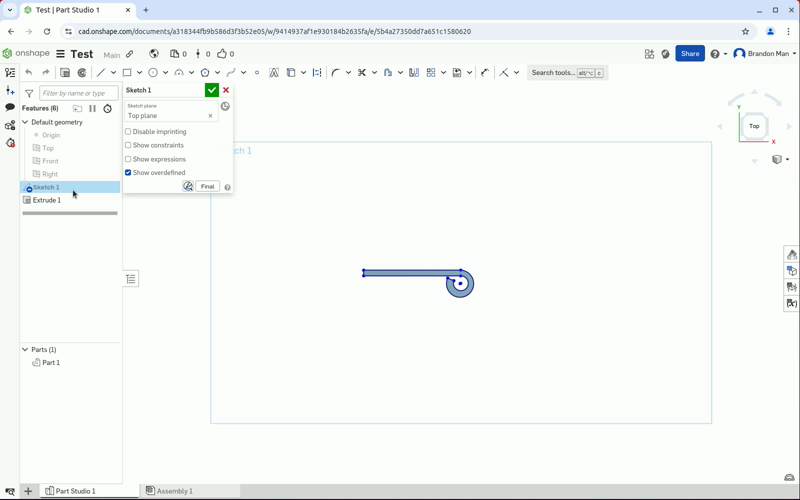
mouse_move(229, 92)
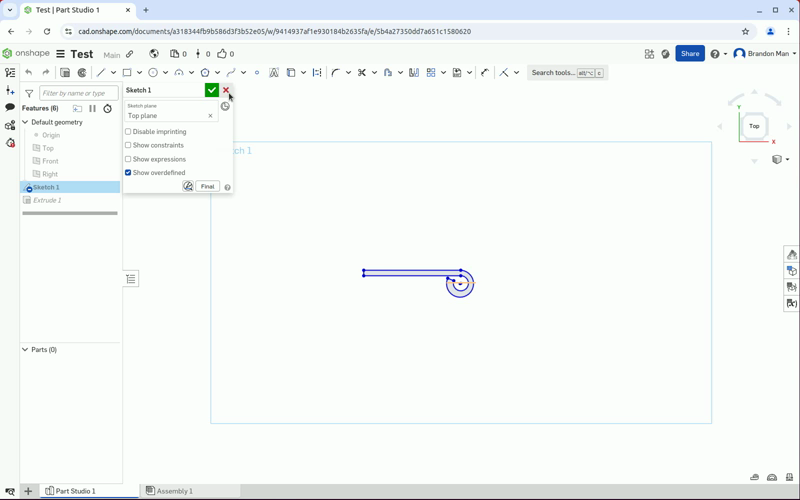
click(229, 92)
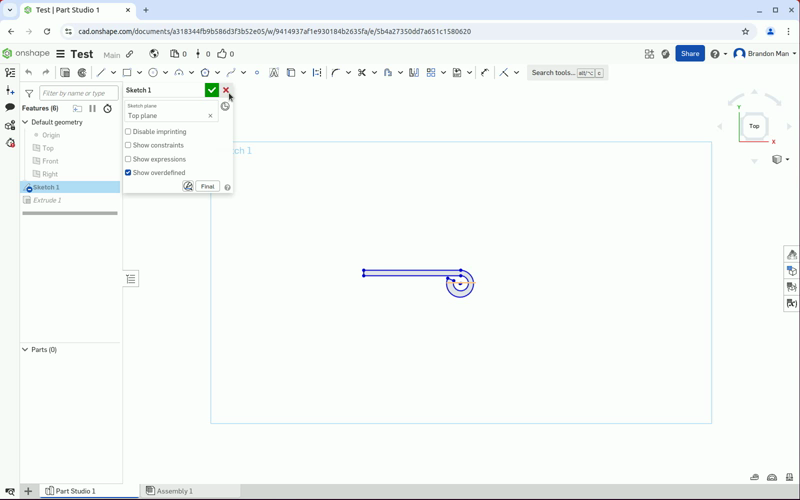
key(shift+s)
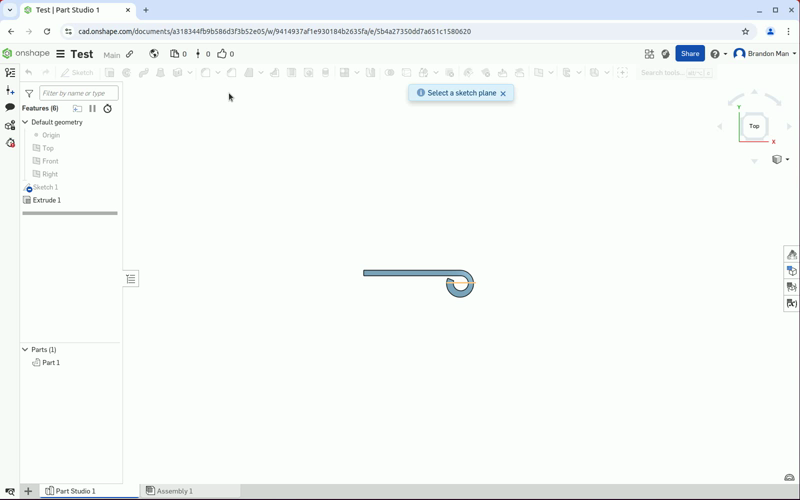
mouse_move(73, 150)
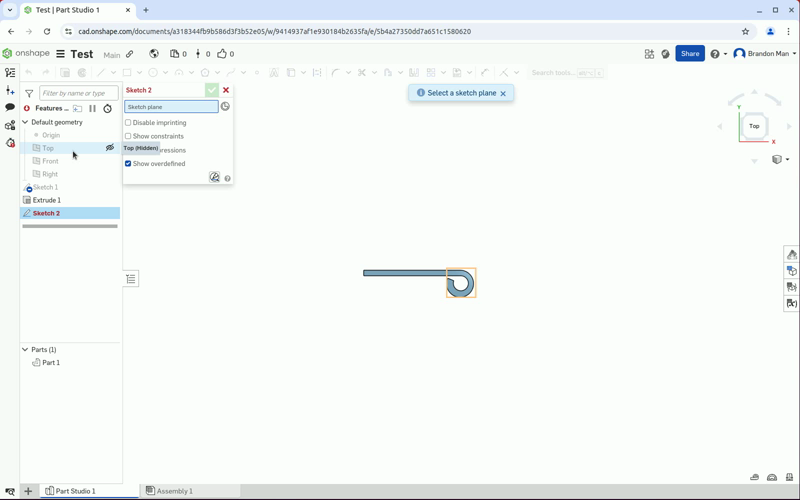
click(73, 150)
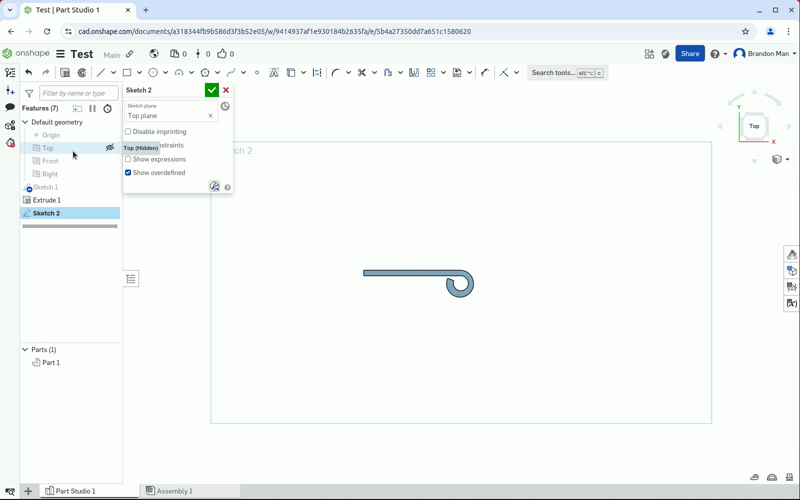
mouse_move(73, 352)
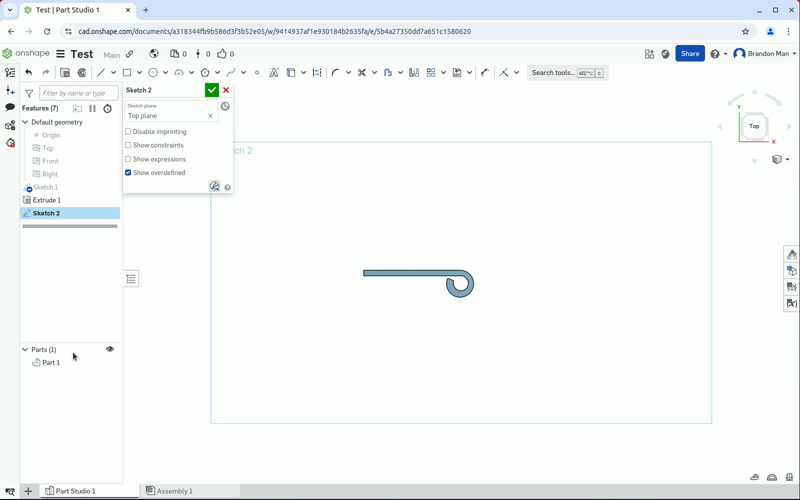
key(y)
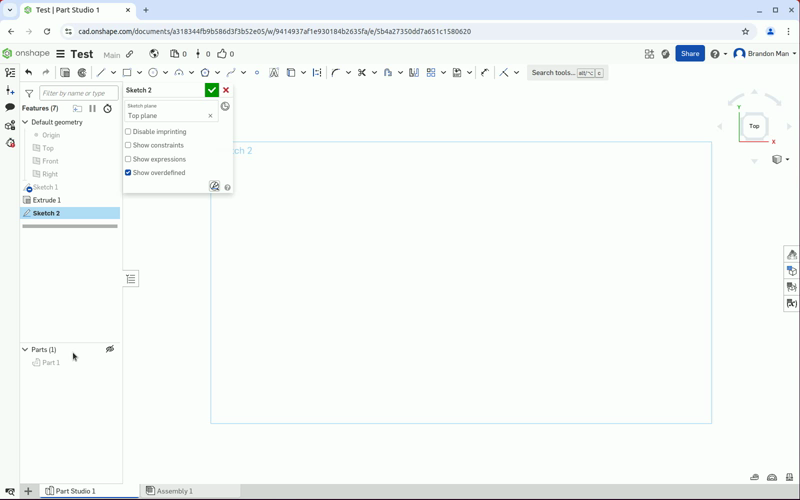
key(l)
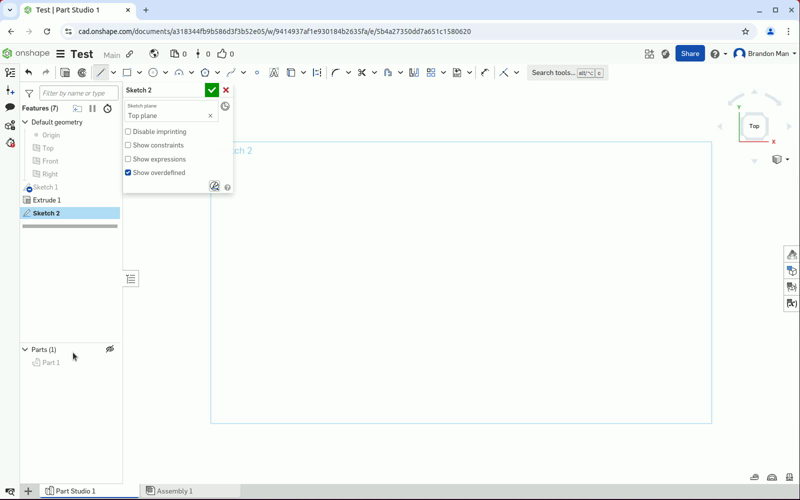
key_down(shift)
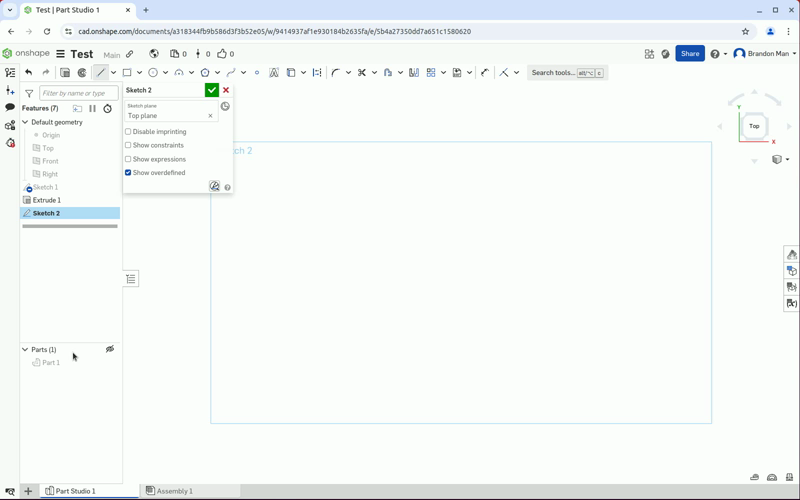
mouse_move(445, 307)
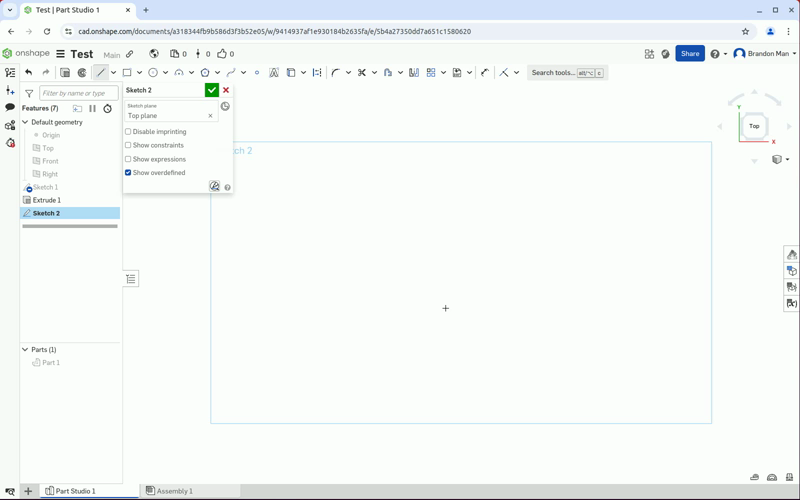
click(445, 307)
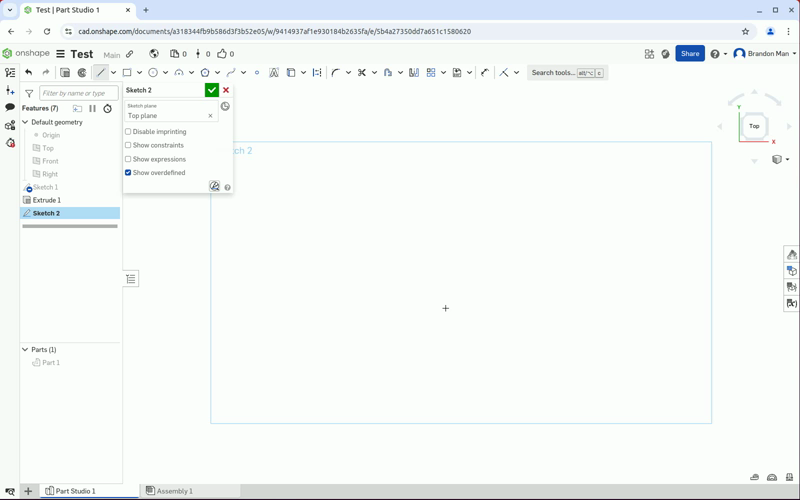
key_up(shift)
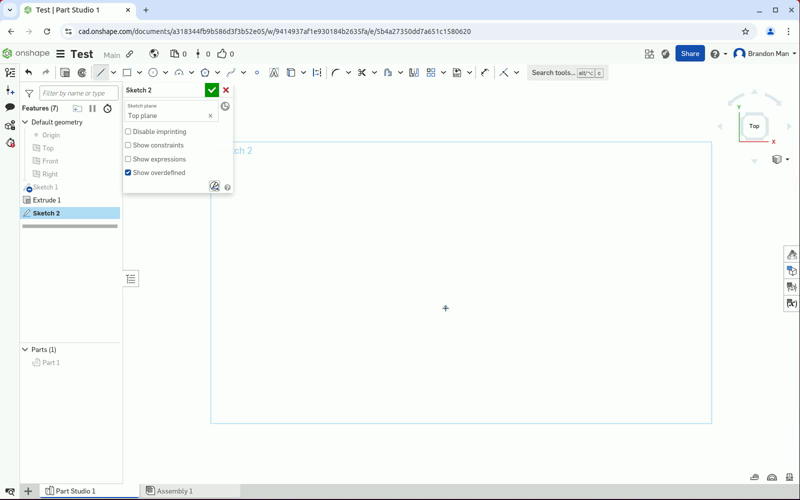
key_down(shift)
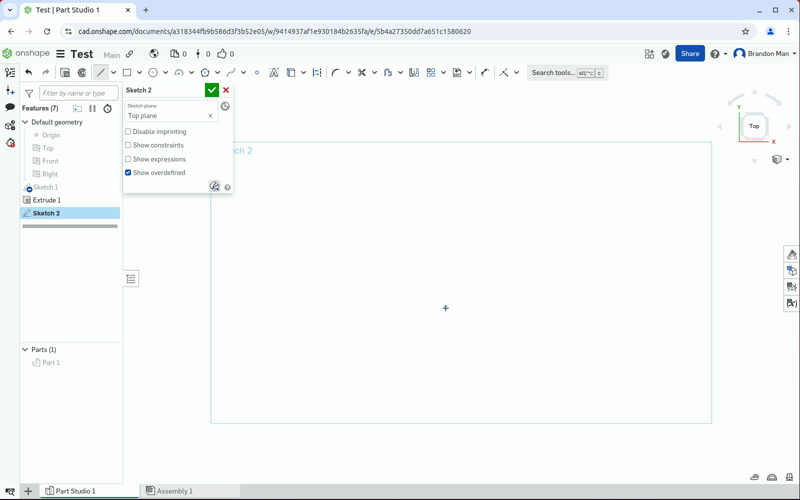
mouse_move(475, 307)
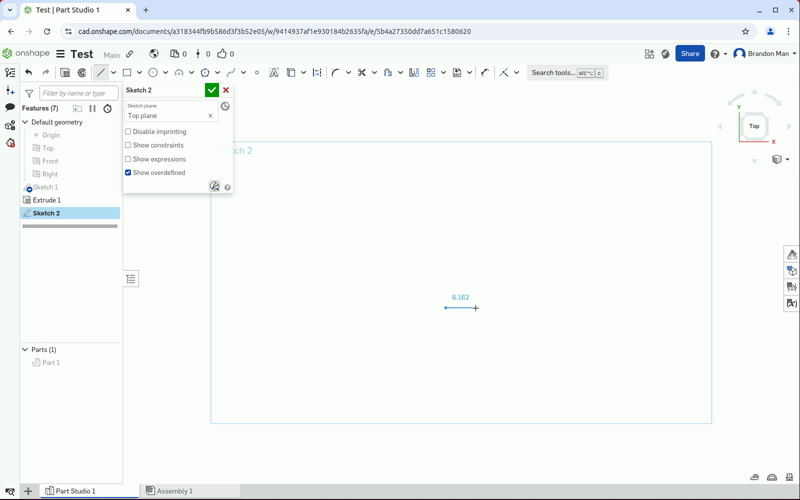
mouse_move(483, 307)
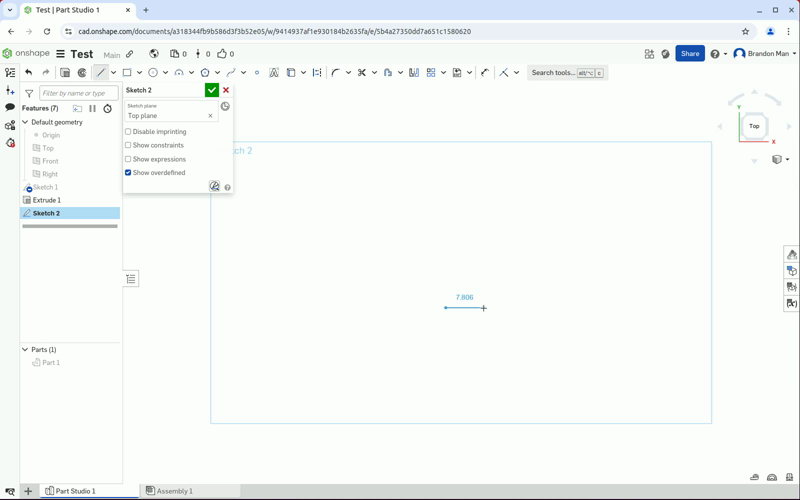
click(483, 307)
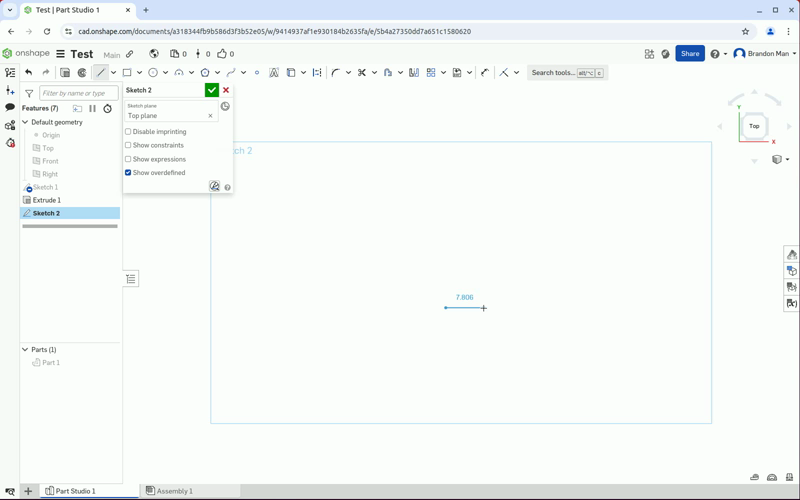
key_up(shift)
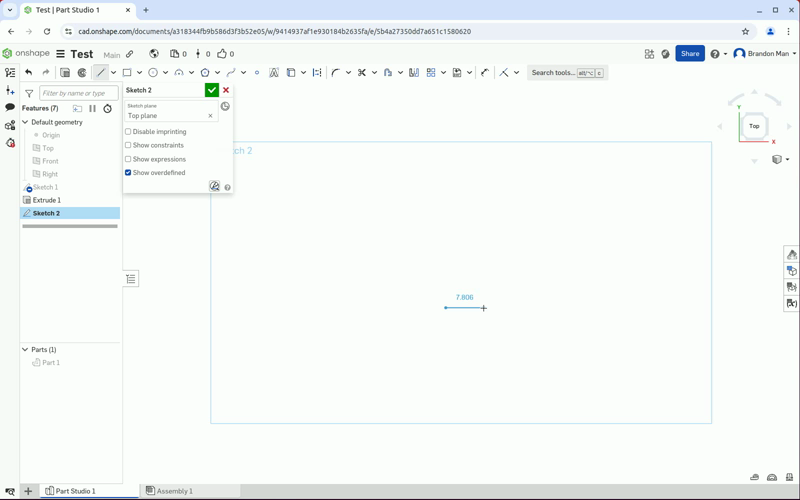
key_down(shift)
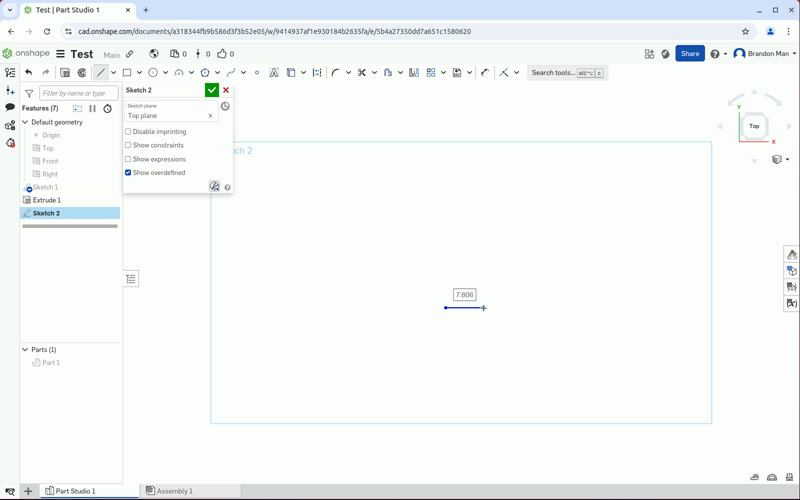
mouse_move(513, 307)
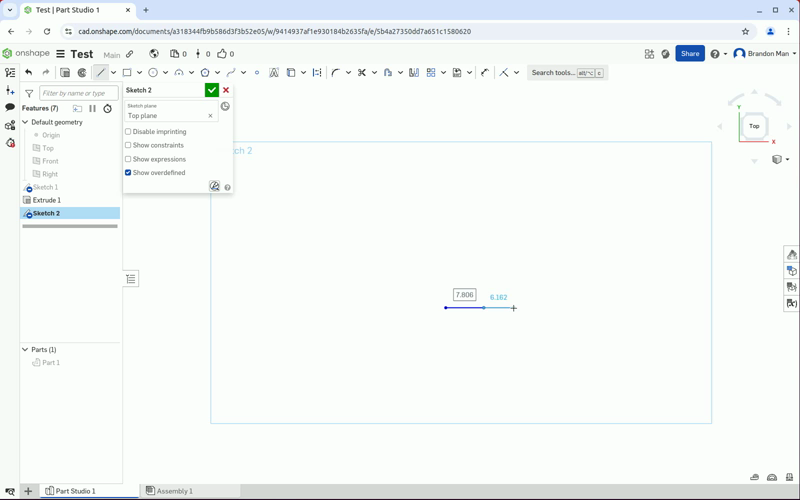
mouse_move(483, 256)
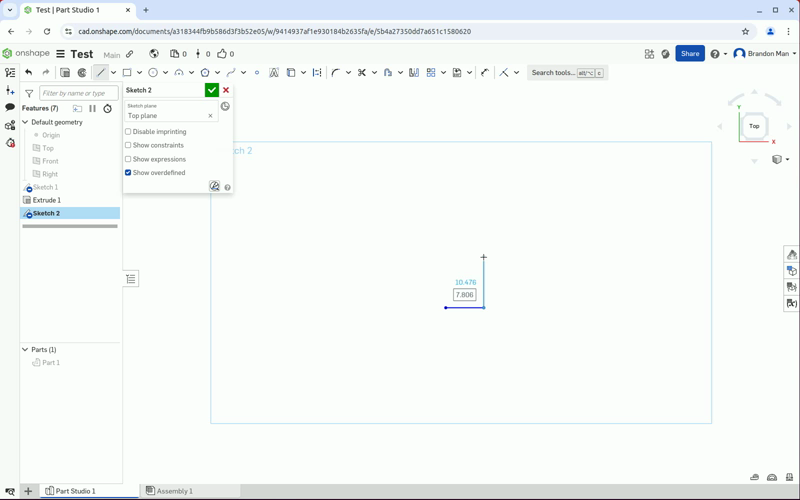
click(483, 256)
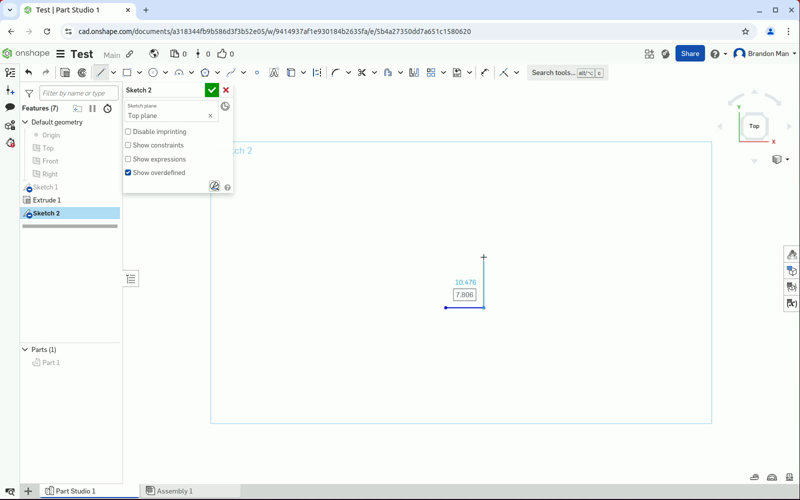
key_up(shift)
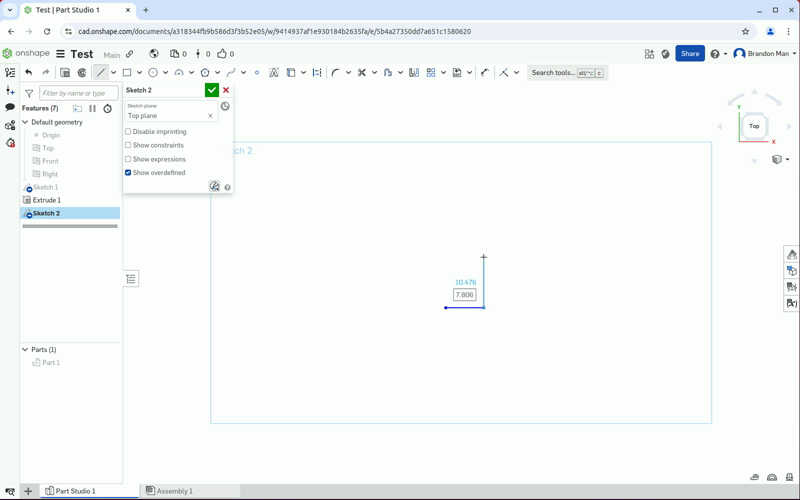
key_down(shift)
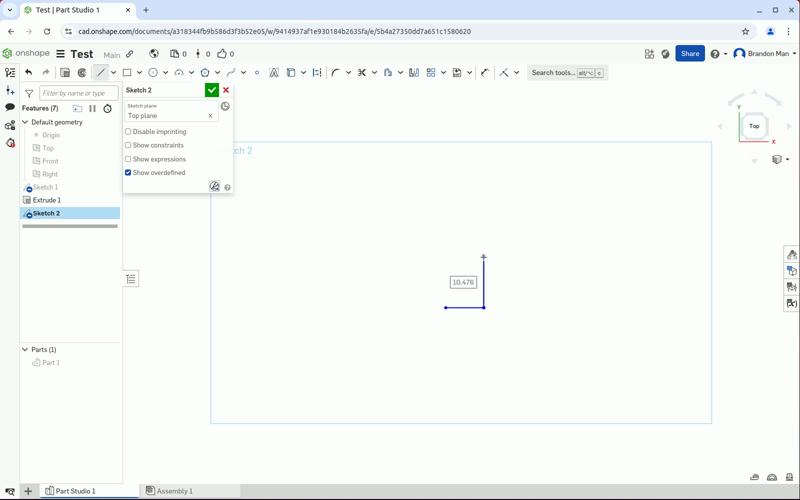
mouse_move(513, 256)
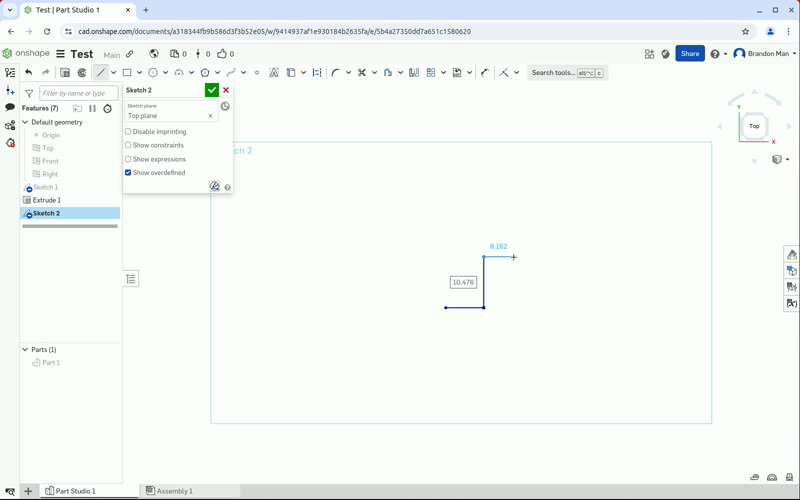
mouse_move(445, 256)
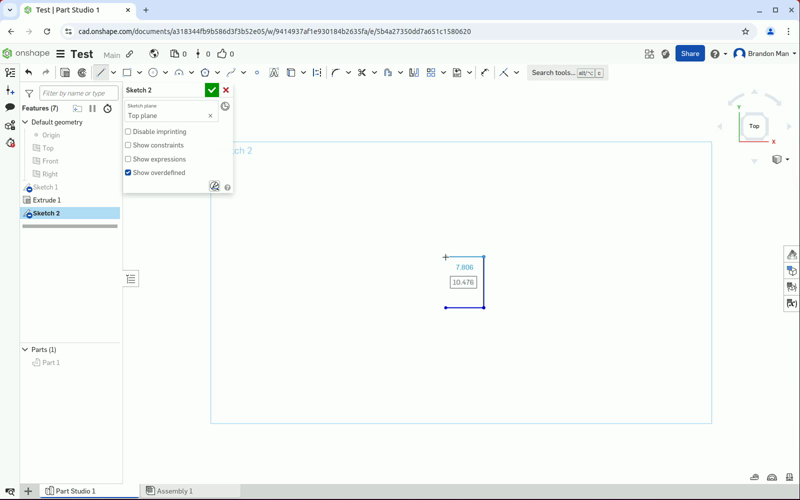
click(445, 256)
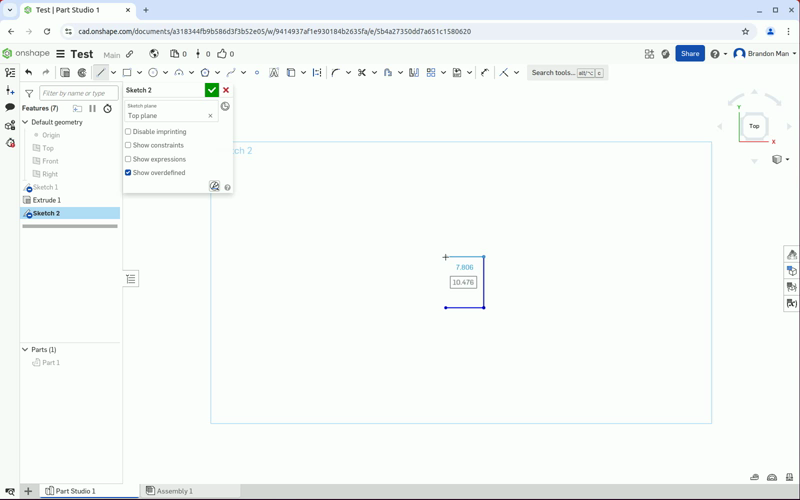
key_up(shift)
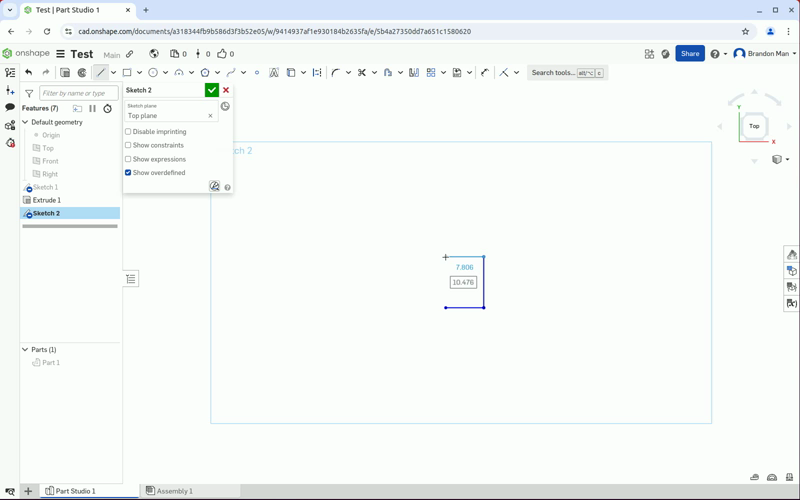
mouse_move(475, 256)
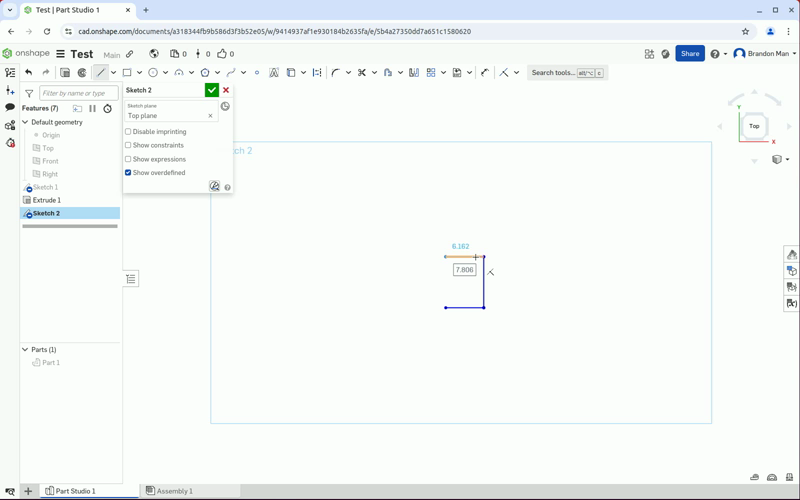
key_down(shift)
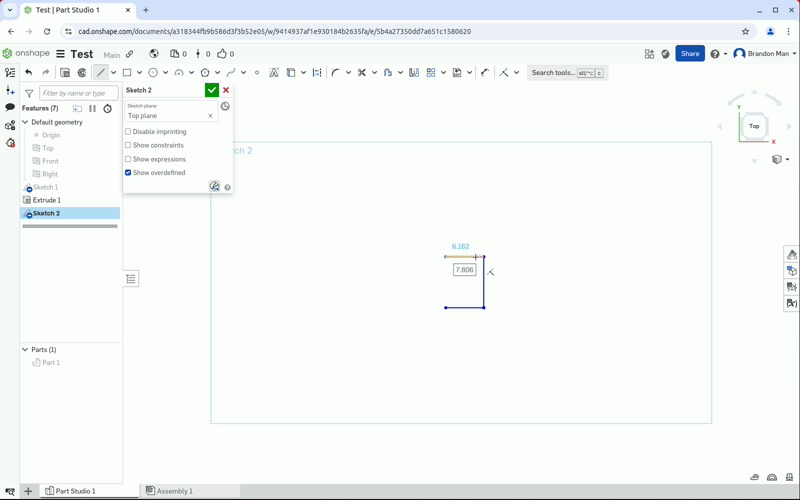
mouse_move(445, 307)
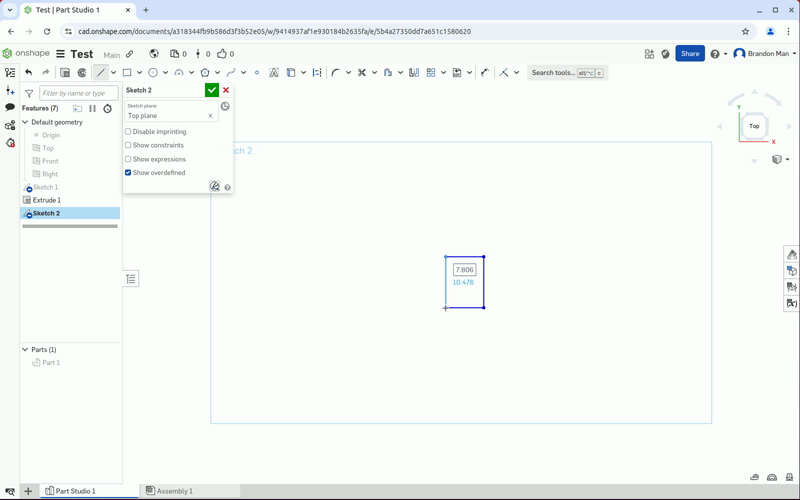
key_up(shift)
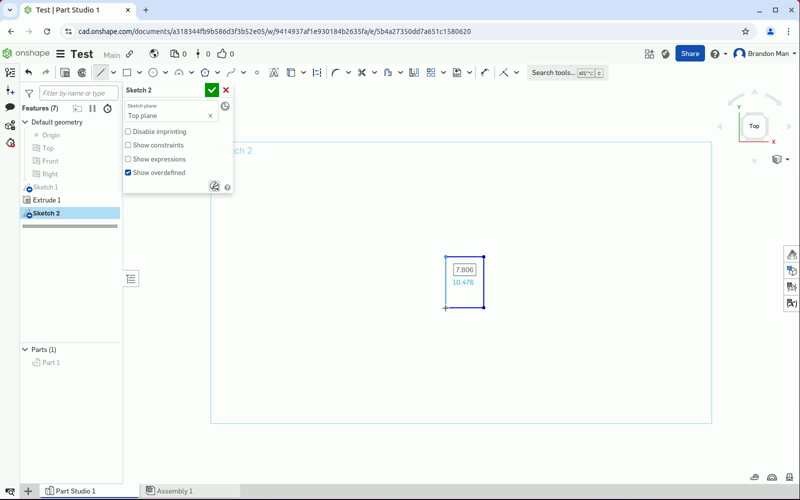
click(445, 307)
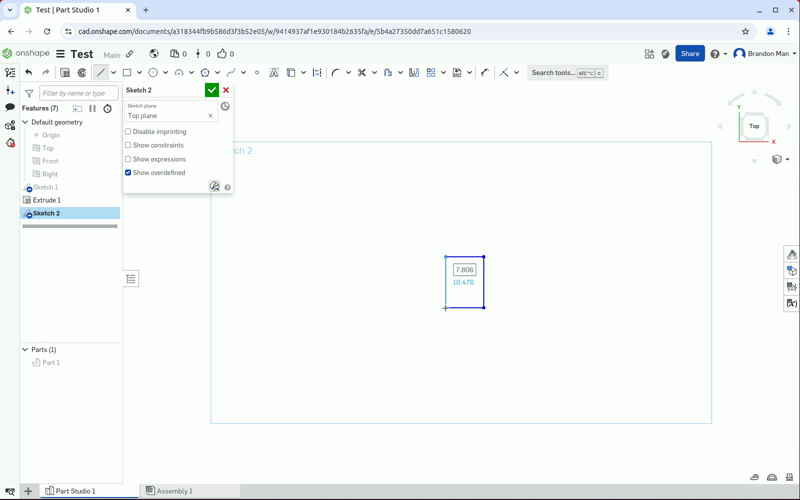
key(esc)
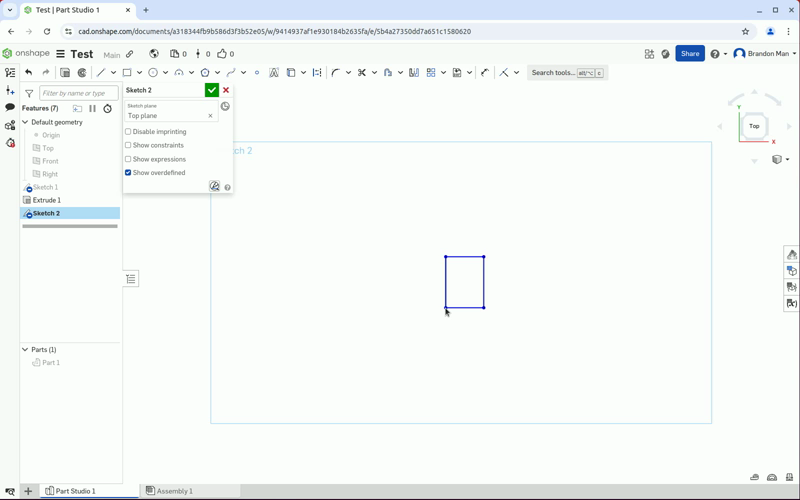
mouse_move(464, 275)
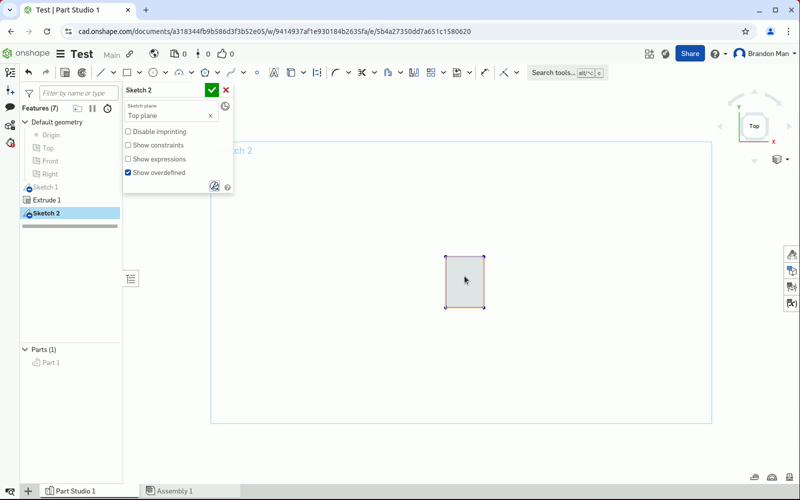
click(464, 275)
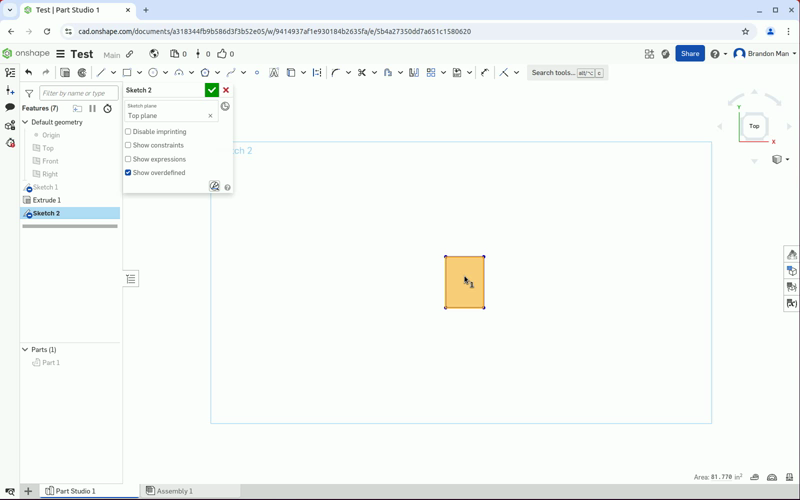
mouse_move(73, 352)
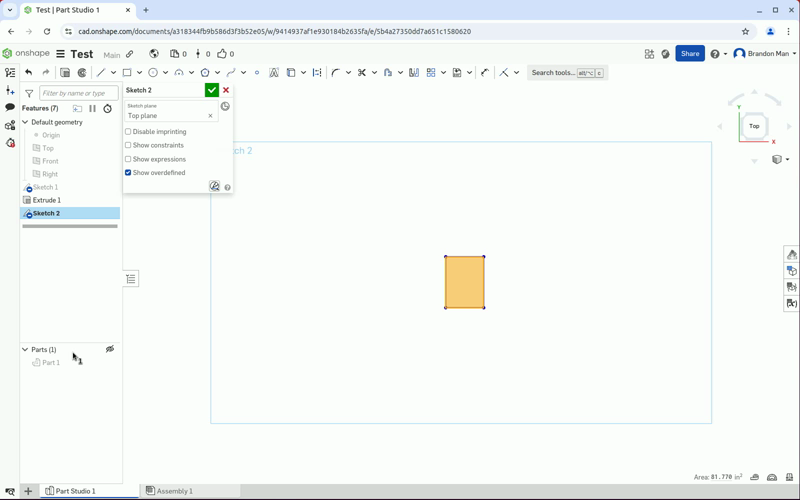
key(shift+y)
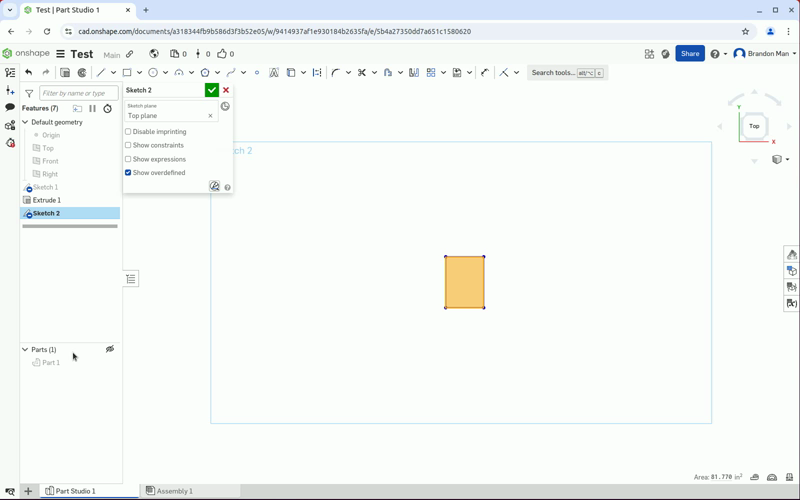
key(shift+e)
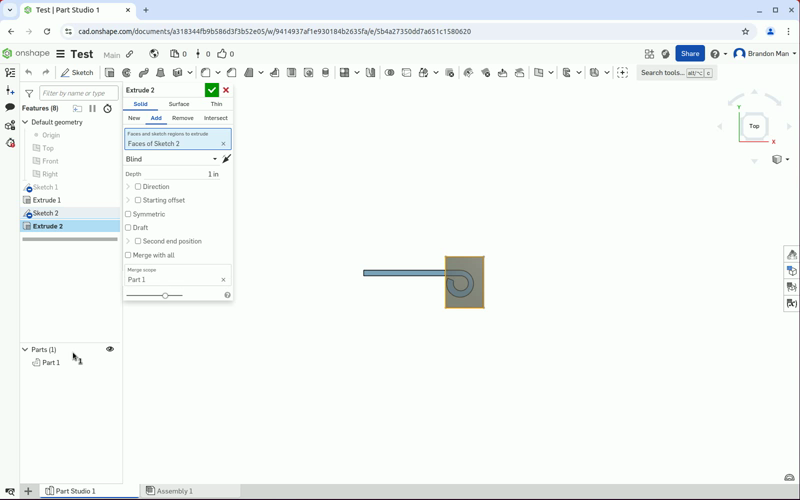
mouse_move(143, 106)
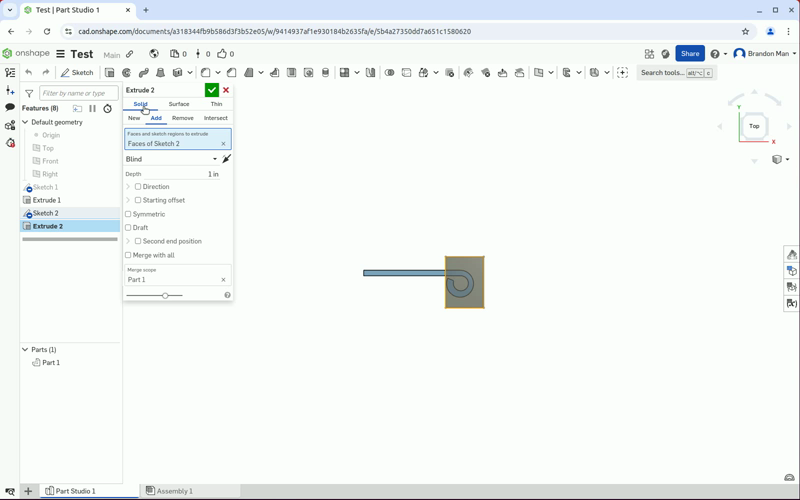
click(143, 106)
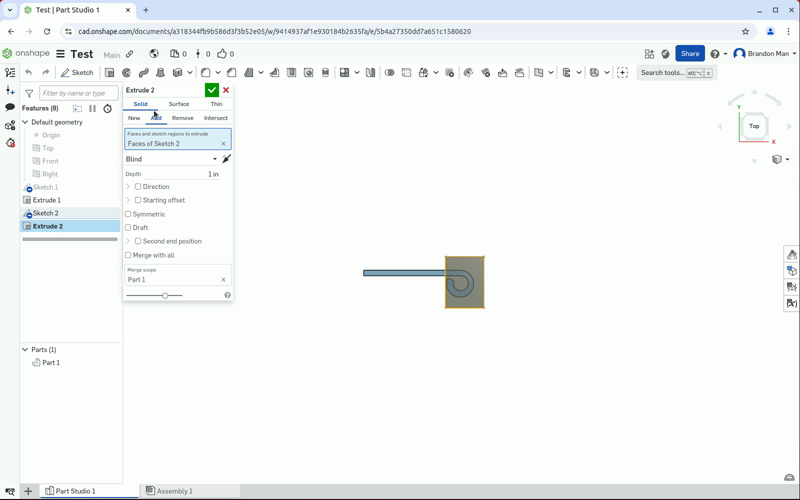
mouse_move(186, 120)
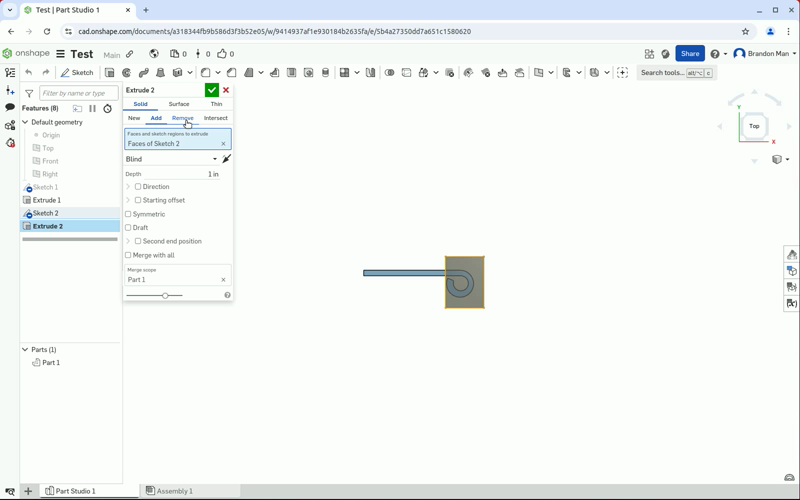
click(186, 120)
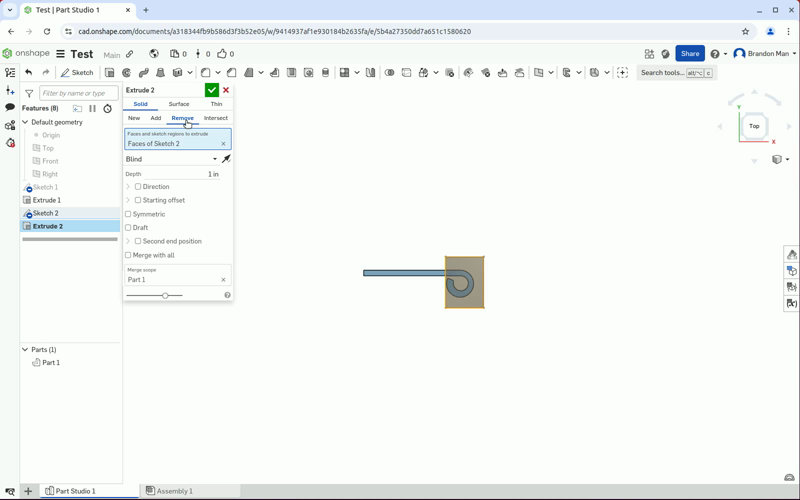
key(tab, 4)
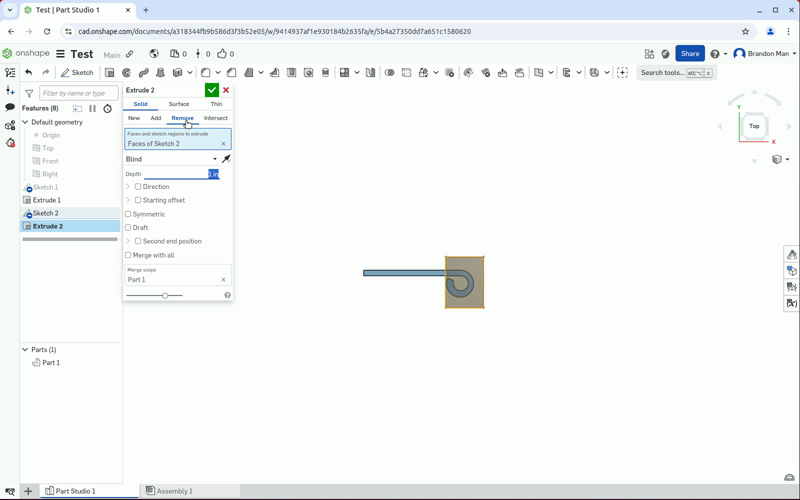
text(-17.332)
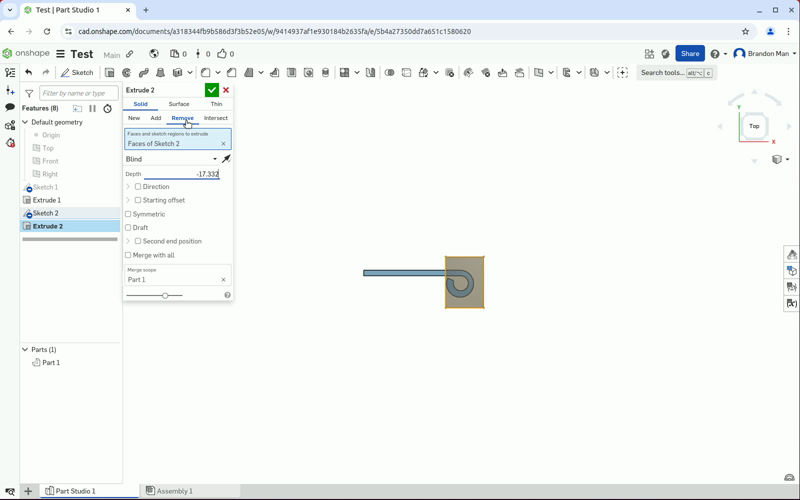
key(tab, 3)
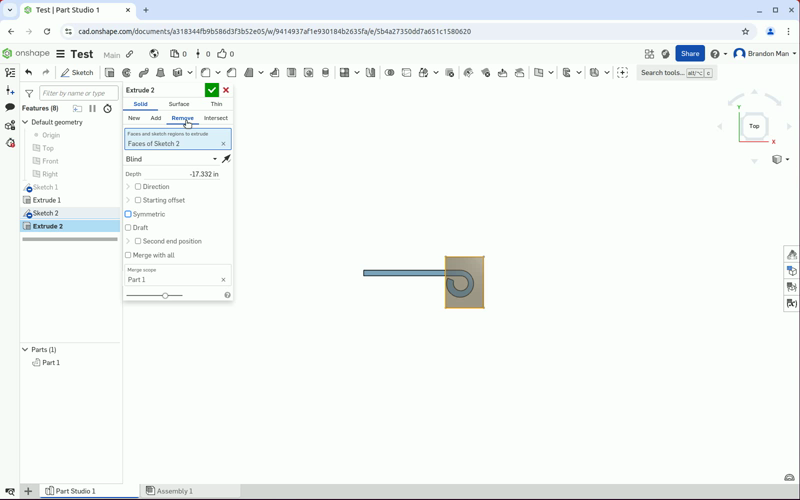
key(space)
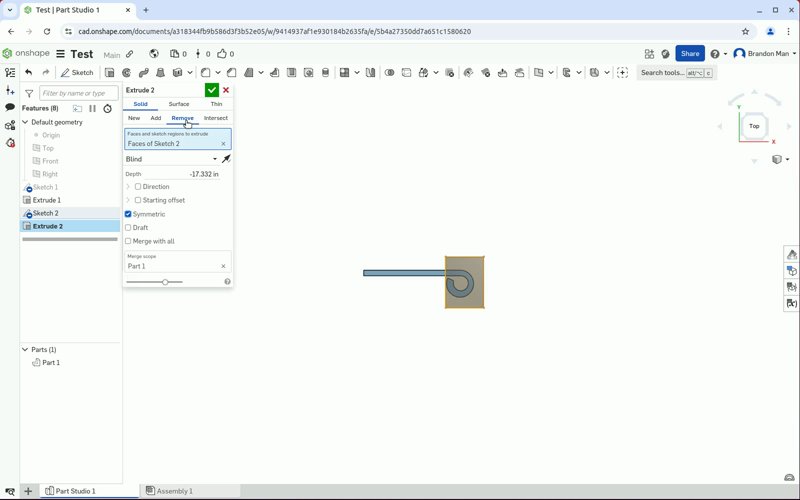
key(tab, 2)
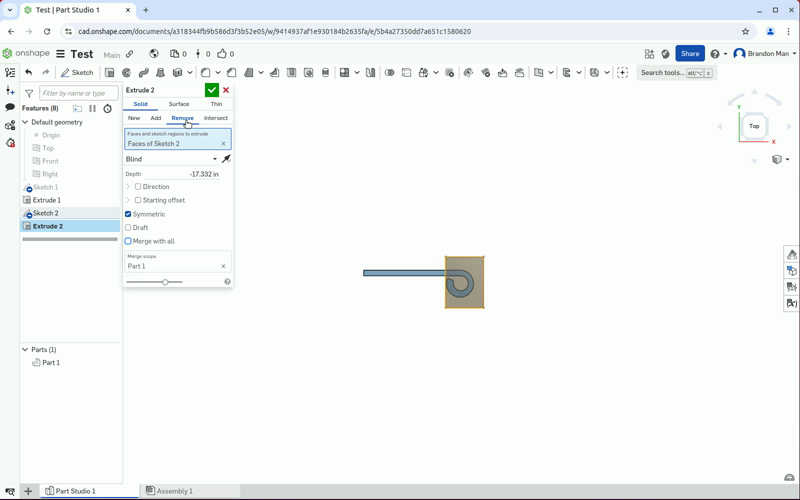
key(space)
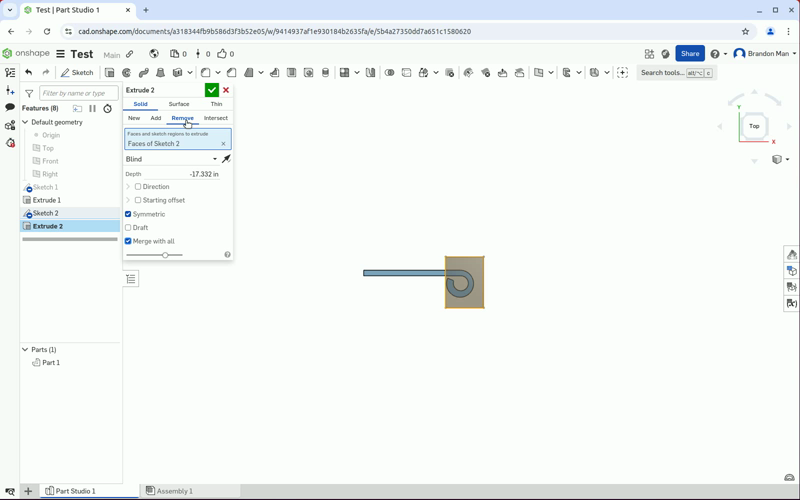
key(enter)
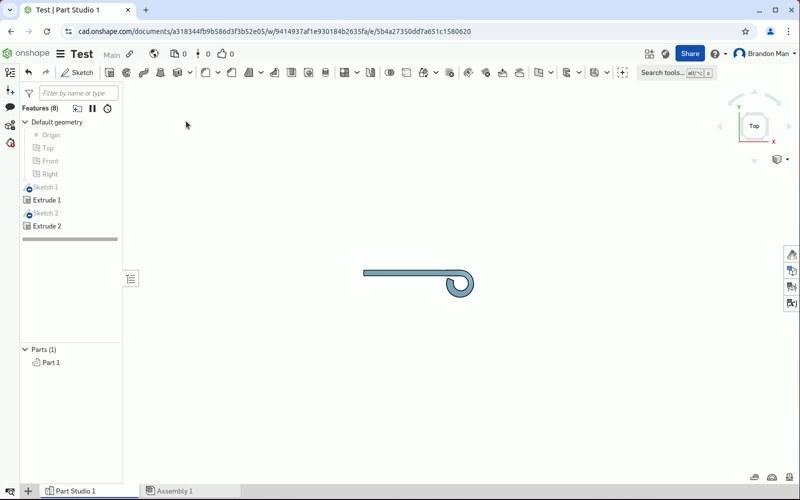
key(shift+h)
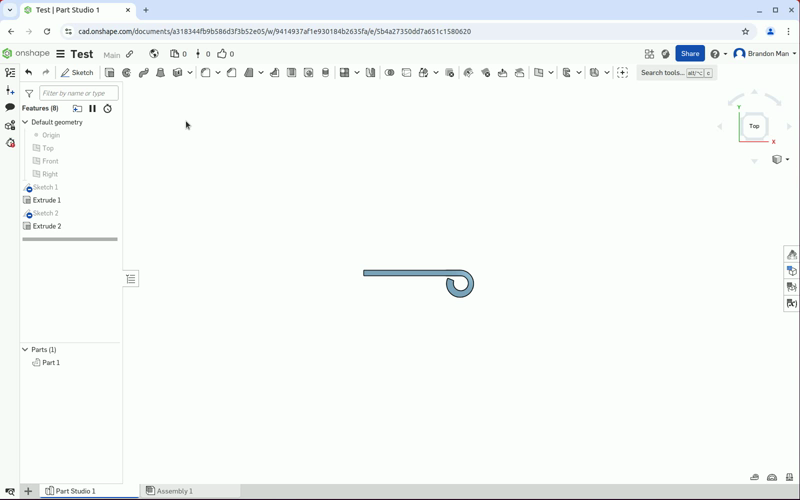
key(shift+h)
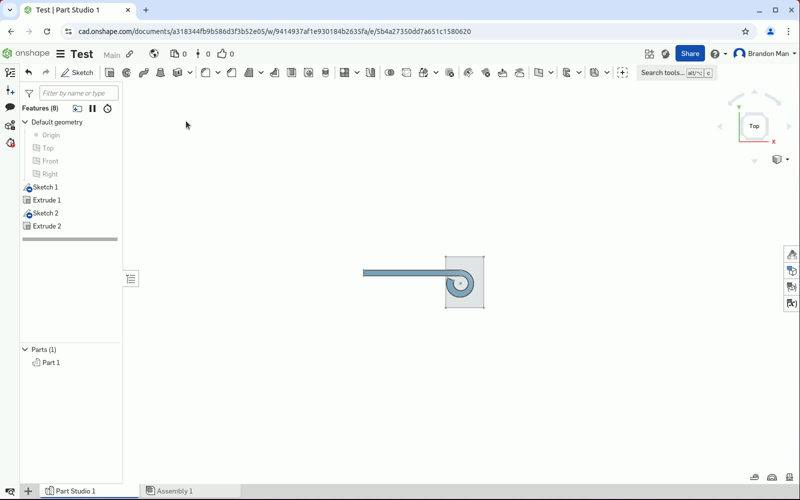
key(shift+7)
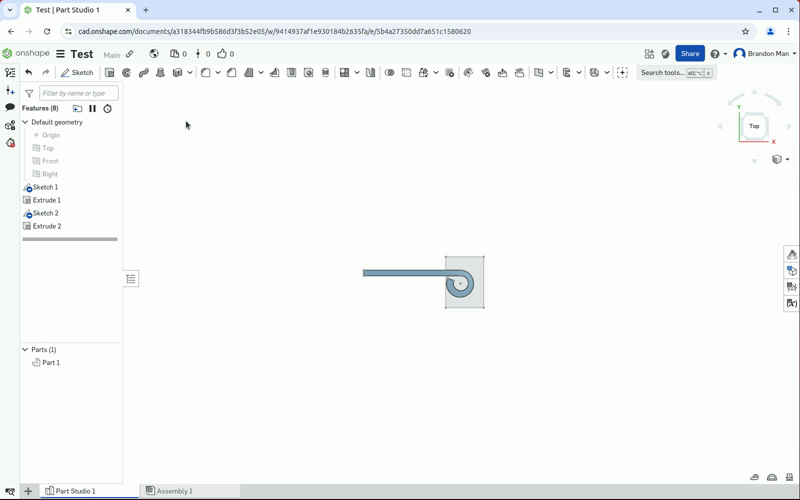
key(up, 3)
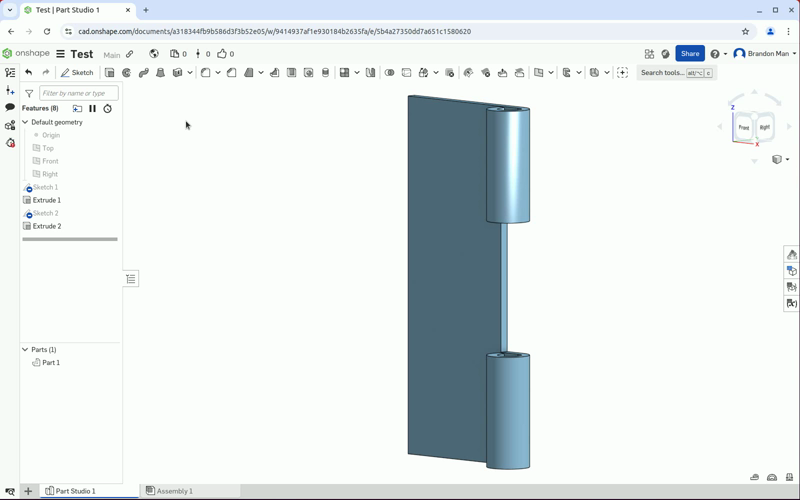
key(left, 3)
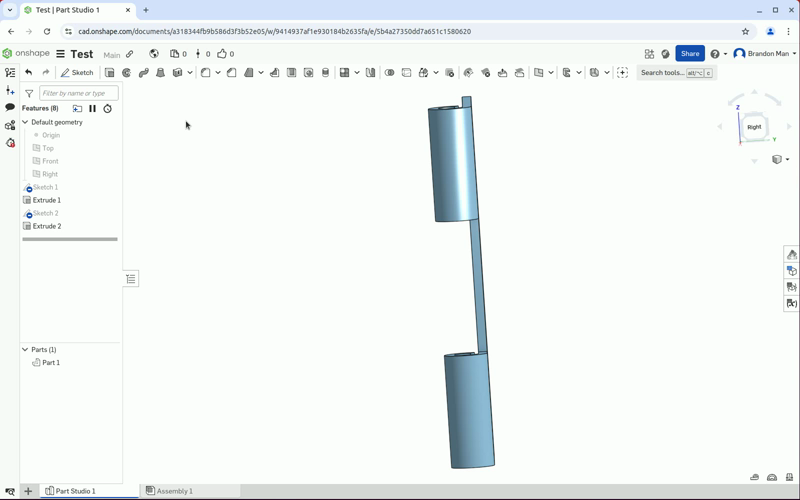
key(right, 3)
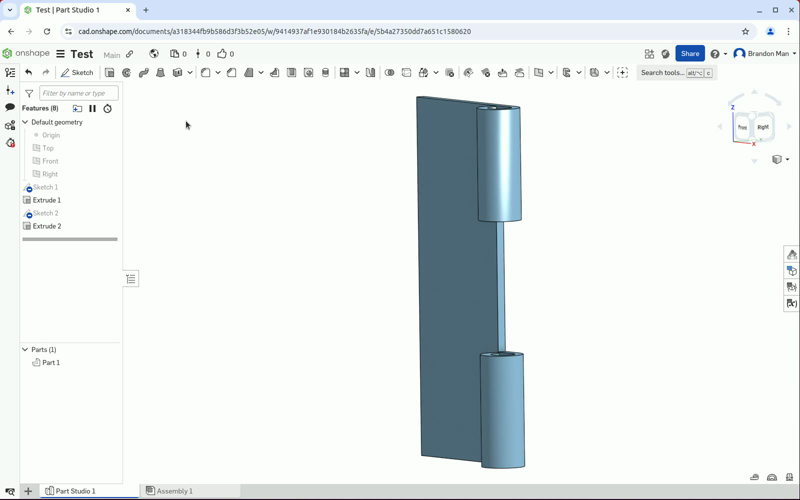
key(down, 3)
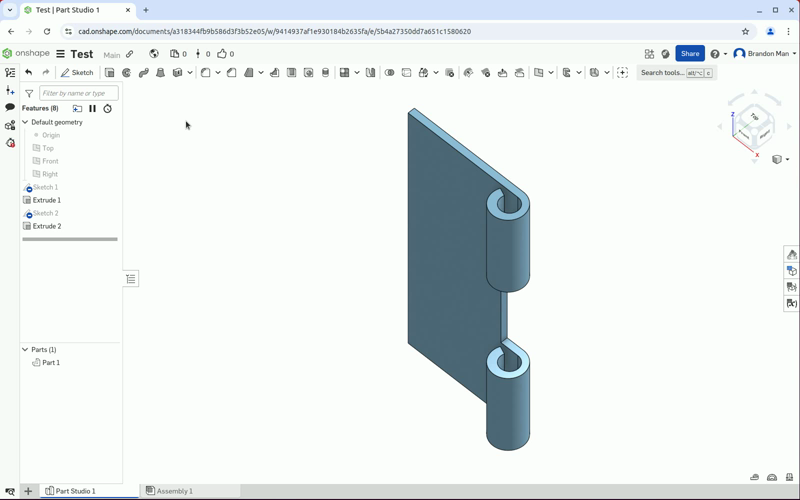
mouse_move(73, 189)
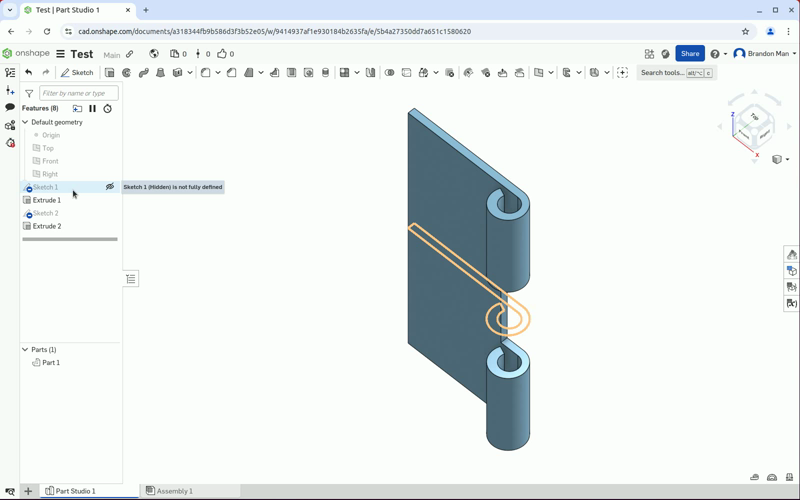
click(73, 189)